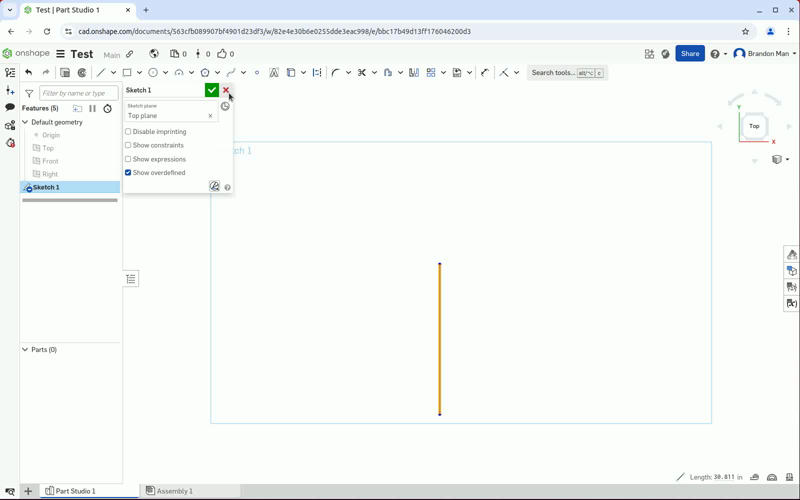
key(shift+h)
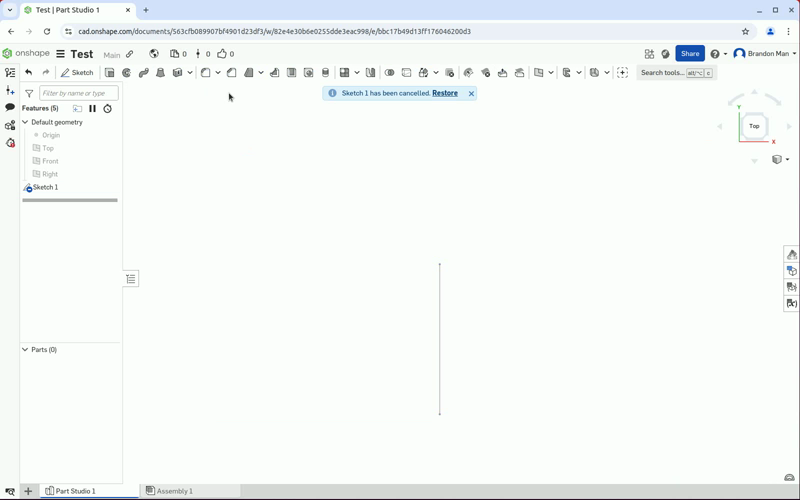
key(shift+s)
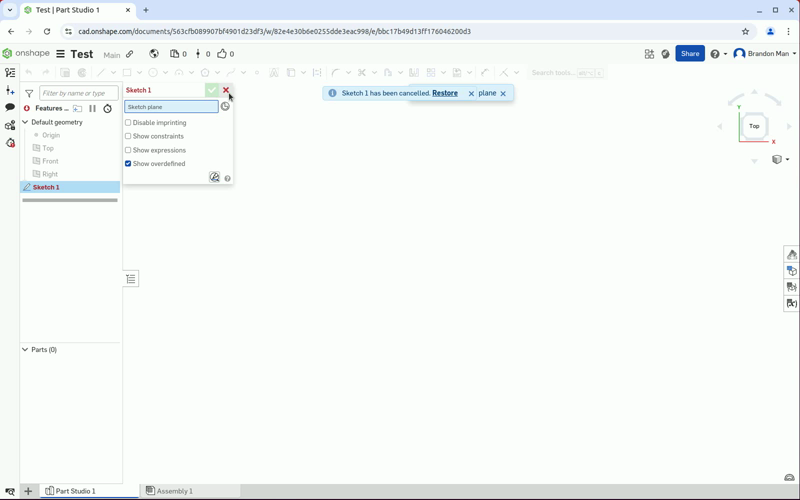
mouse_move(73, 150)
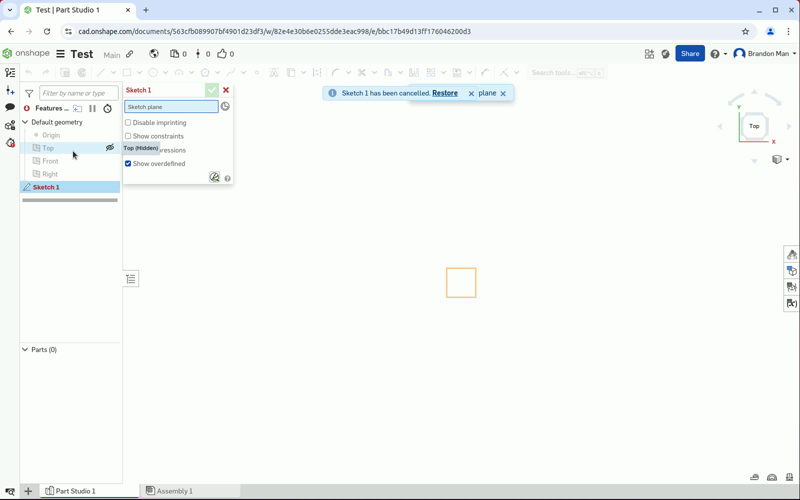
click(73, 150)
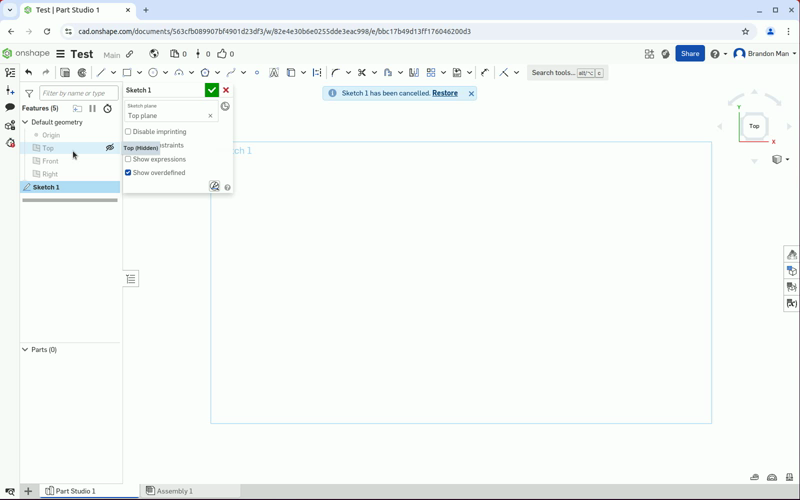
mouse_move(73, 352)
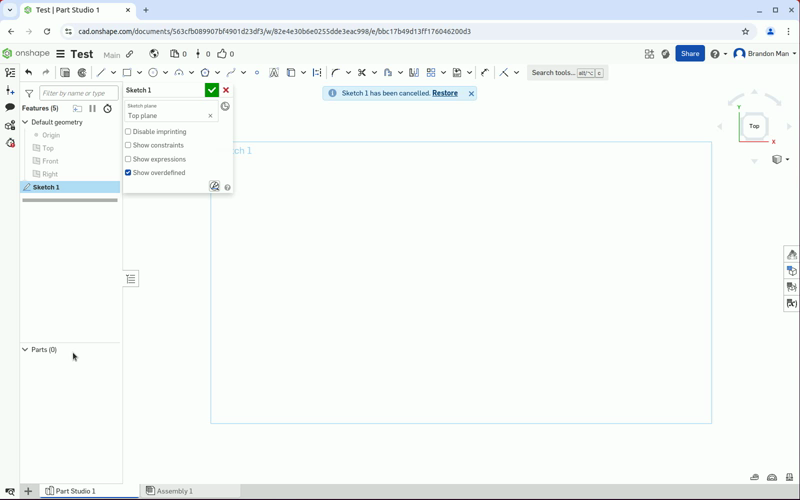
key(y)
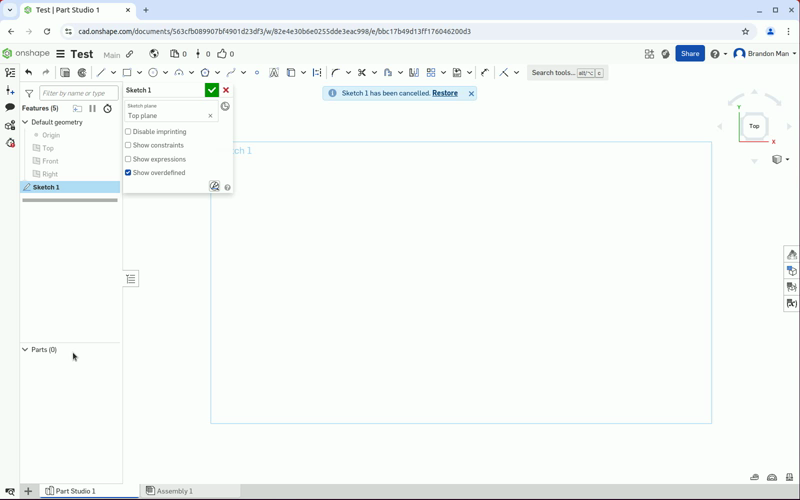
key(a)
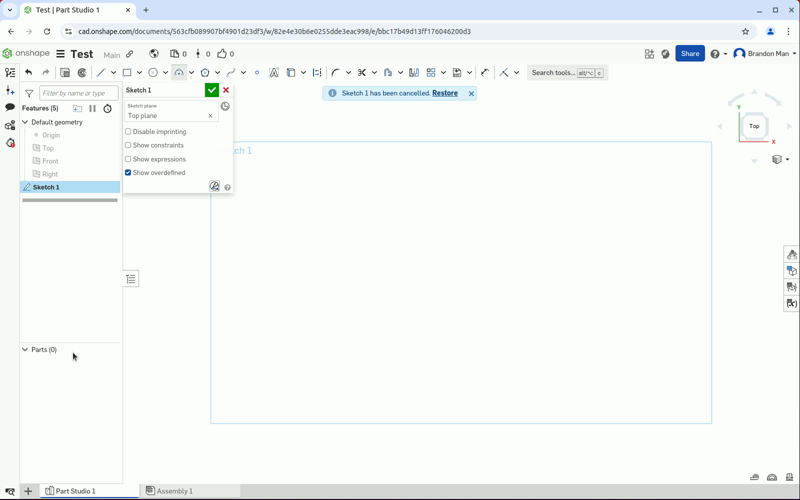
key_down(shift)
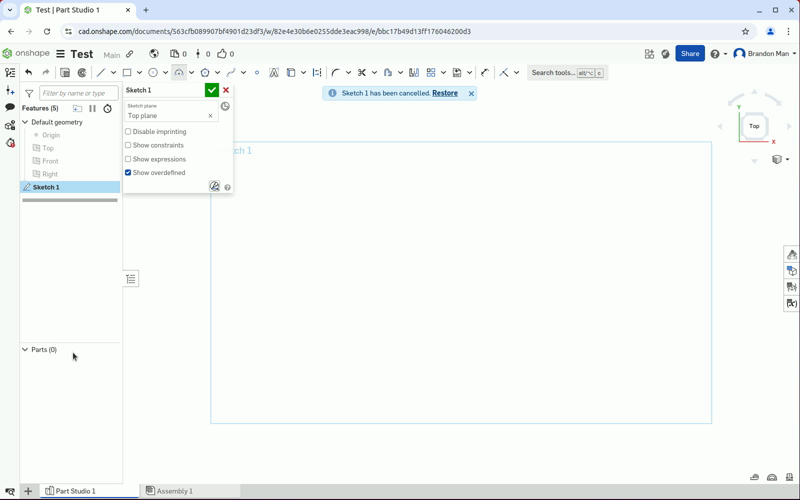
mouse_move(438, 375)
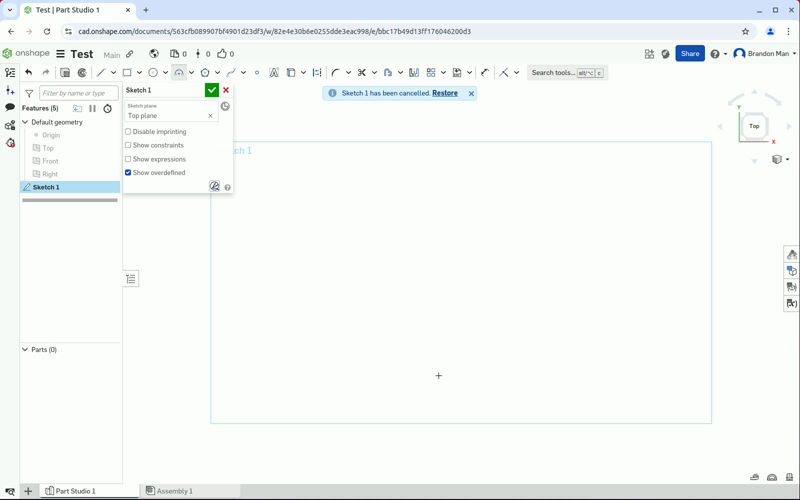
click(438, 375)
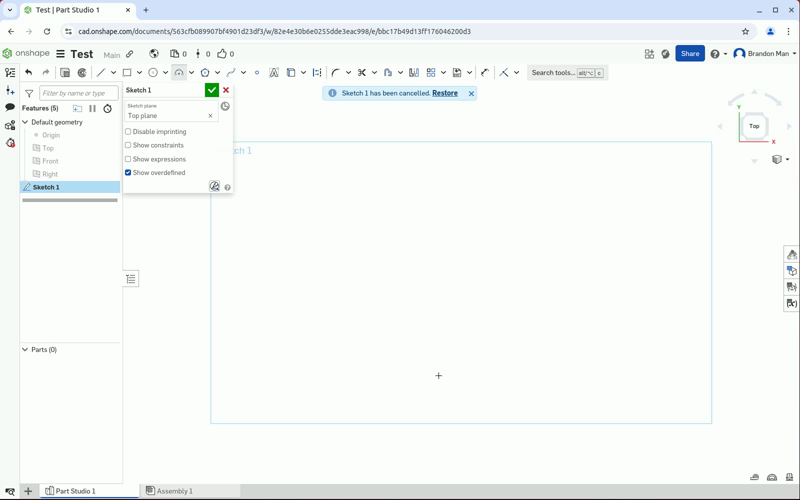
key_up(shift)
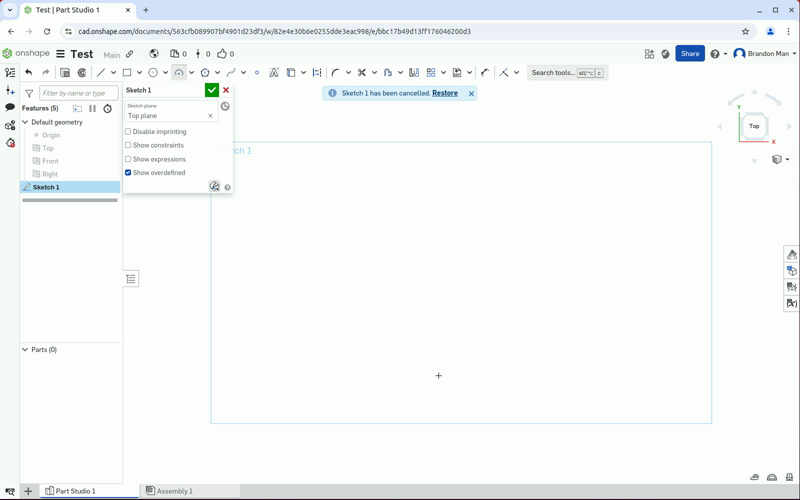
key_down(shift)
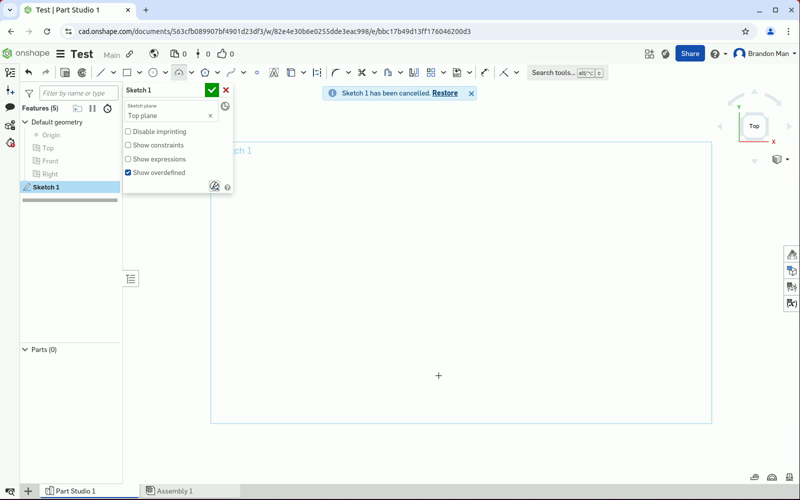
mouse_move(481, 375)
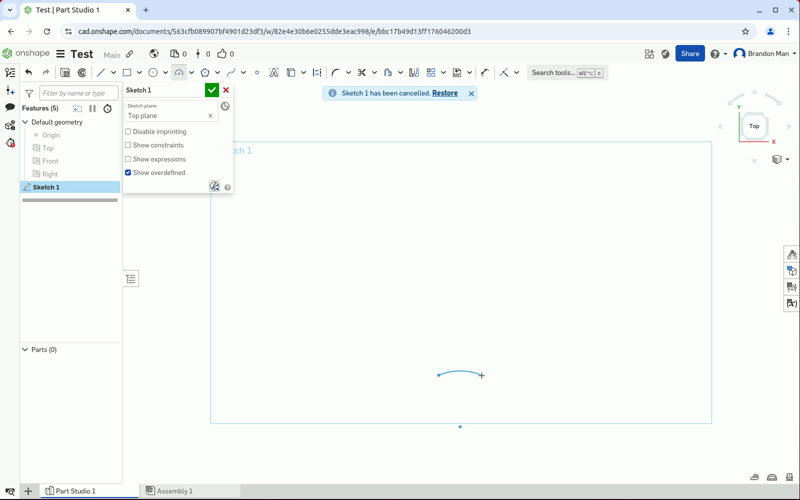
click(481, 375)
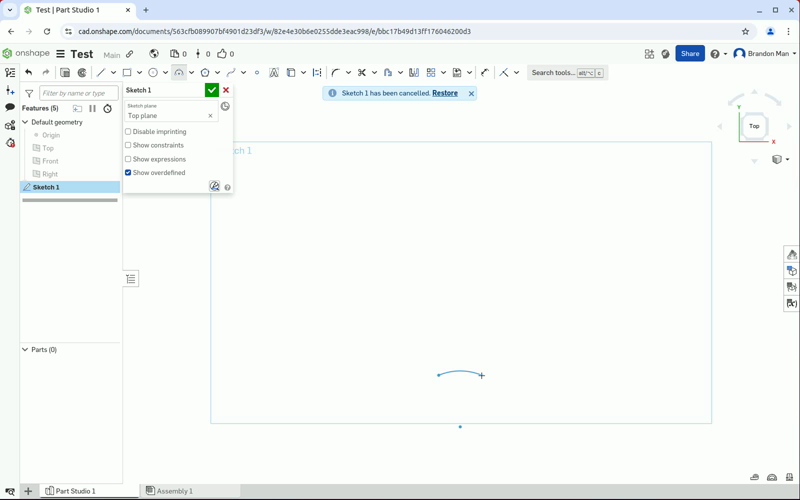
mouse_move(460, 192)
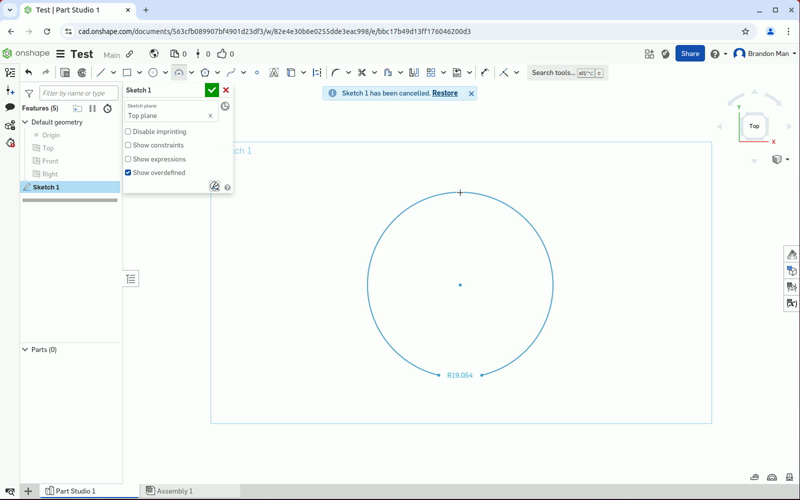
click(460, 192)
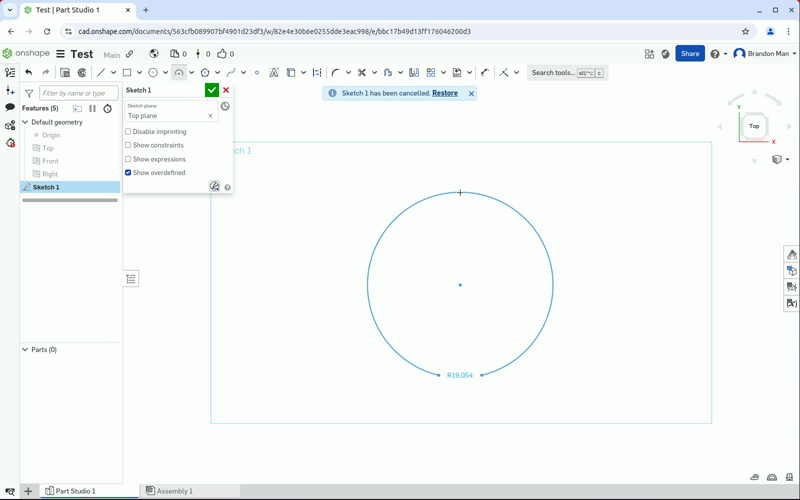
key_up(shift)
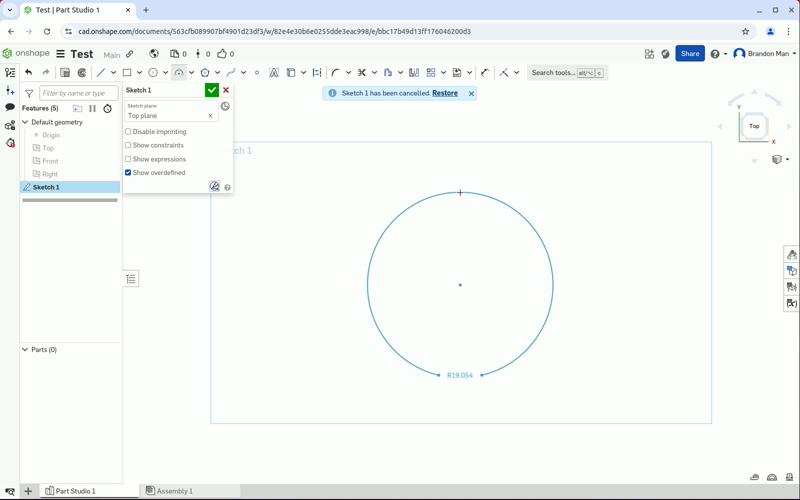
key(esc)
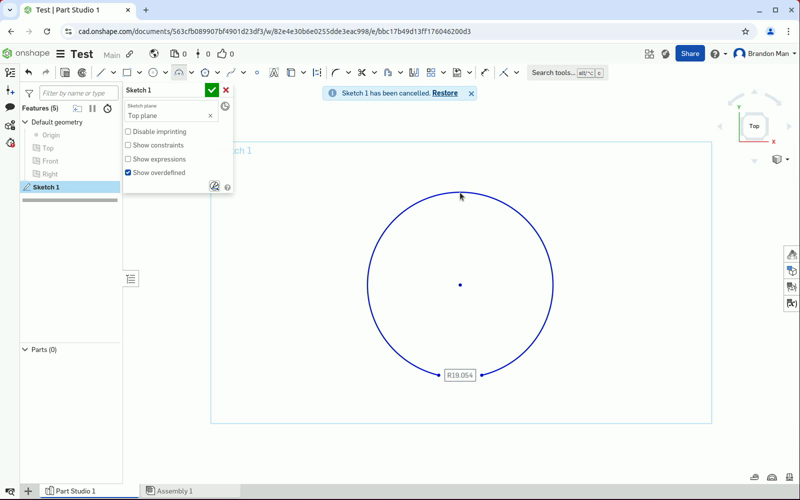
key(l)
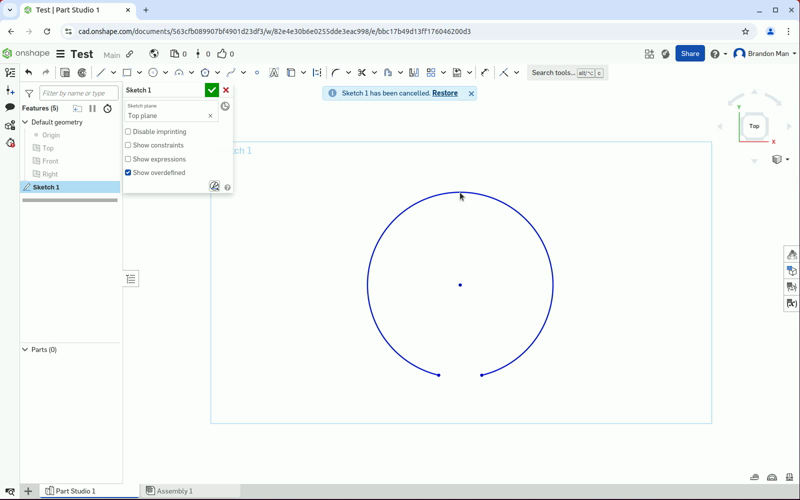
mouse_move(481, 375)
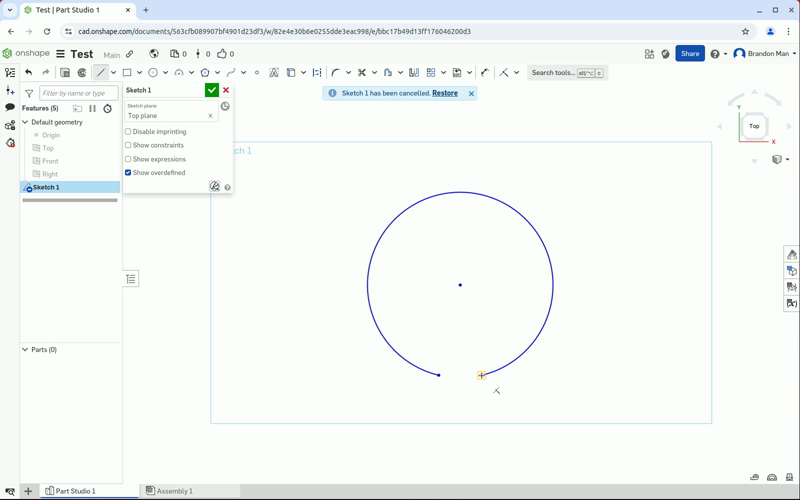
click(481, 375)
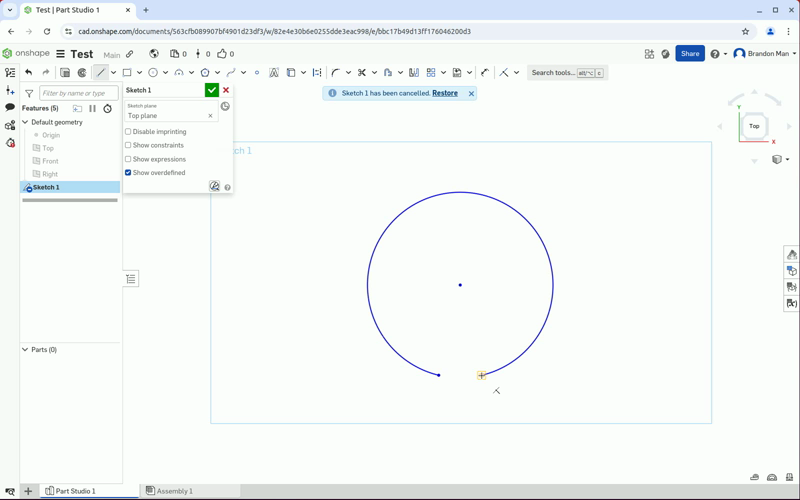
key_down(shift)
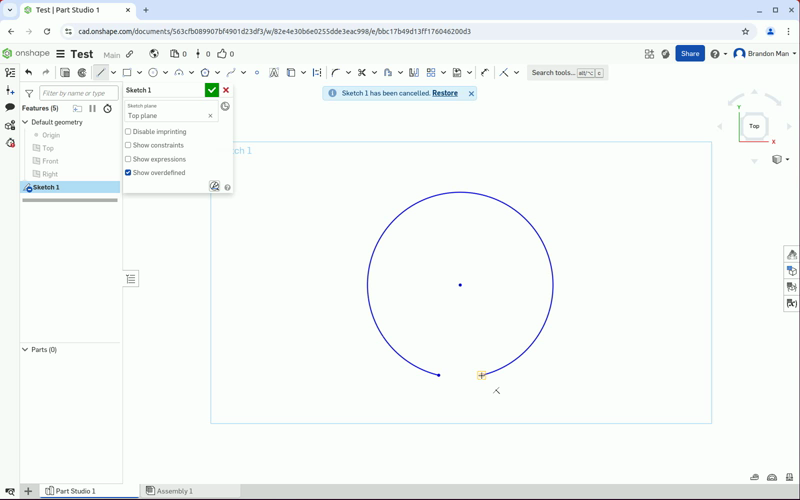
mouse_move(481, 303)
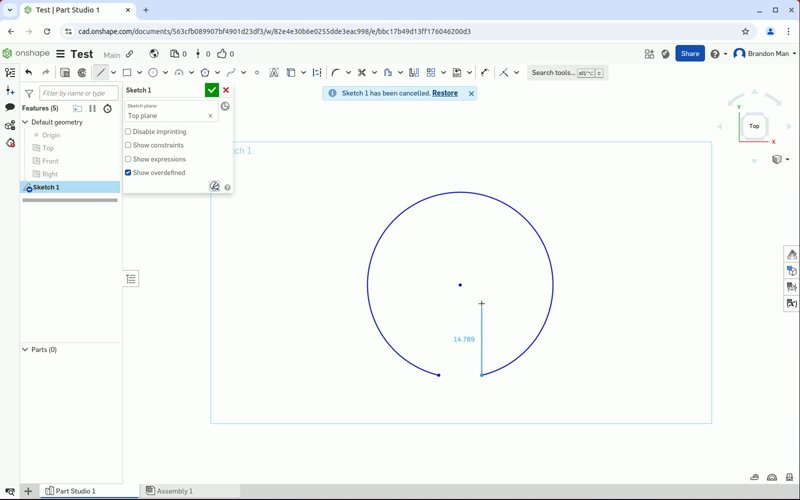
click(481, 303)
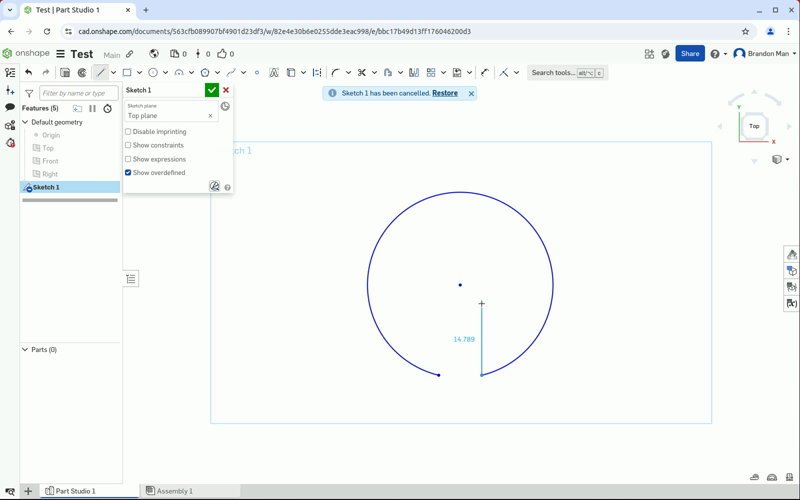
key_up(shift)
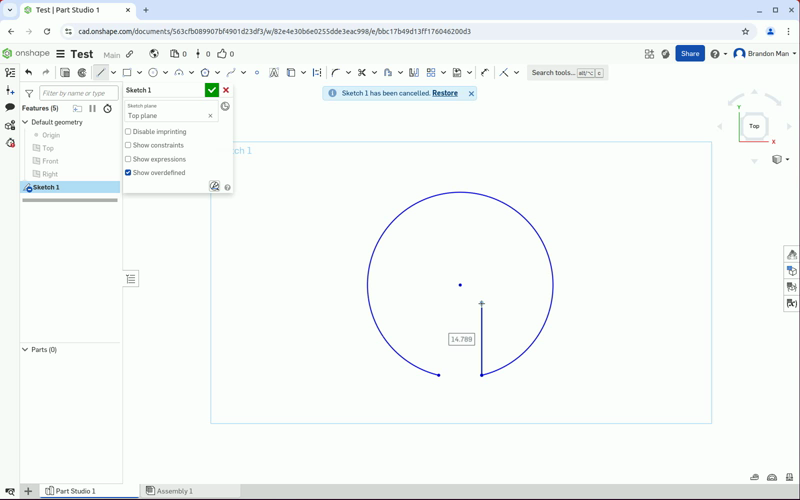
key(esc)
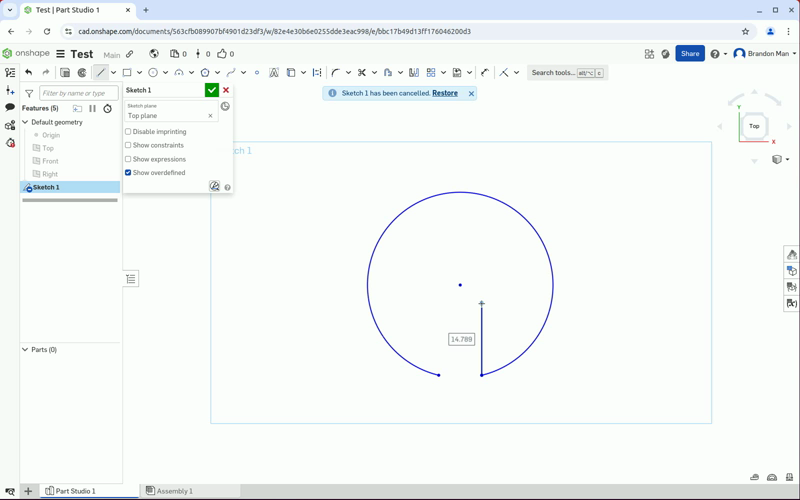
key(a)
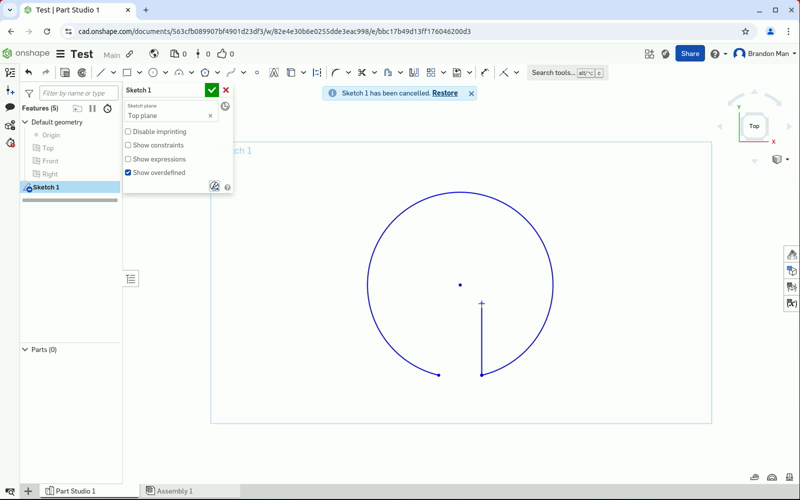
mouse_move(481, 303)
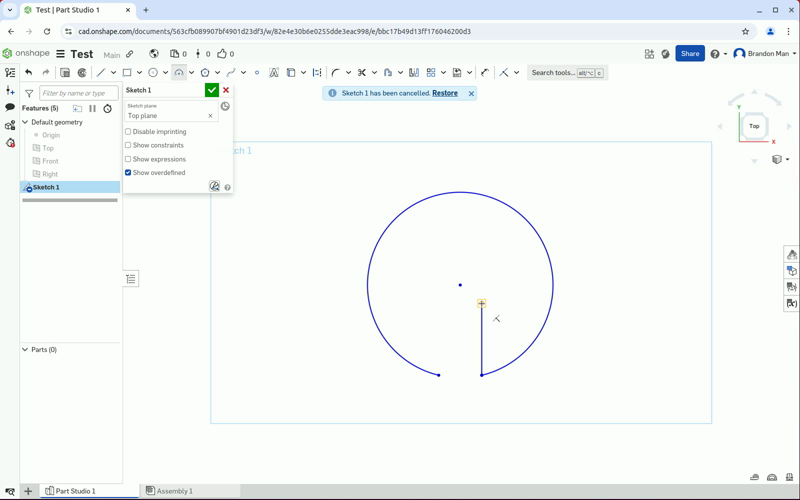
click(481, 303)
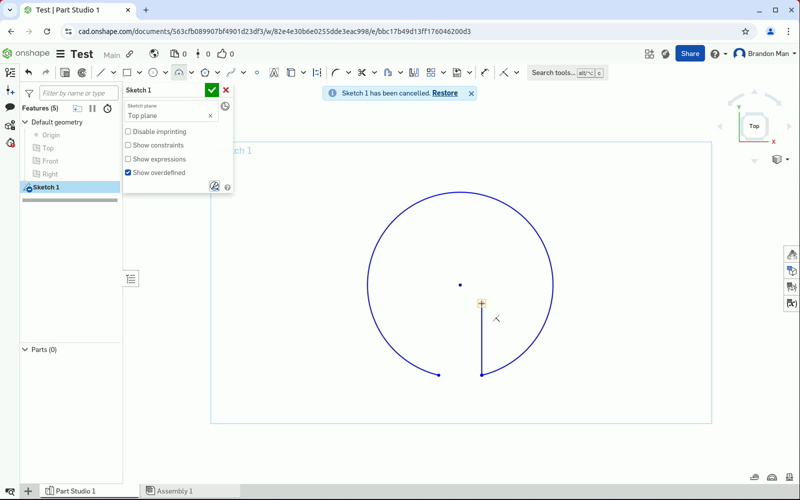
key_down(shift)
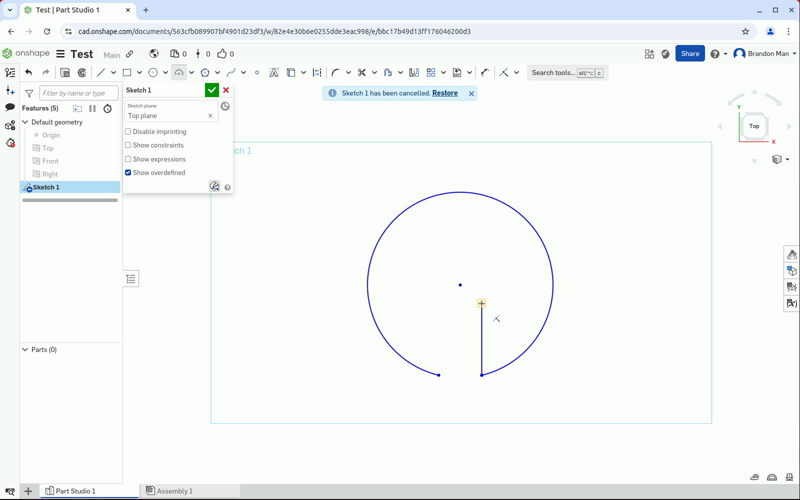
mouse_move(438, 303)
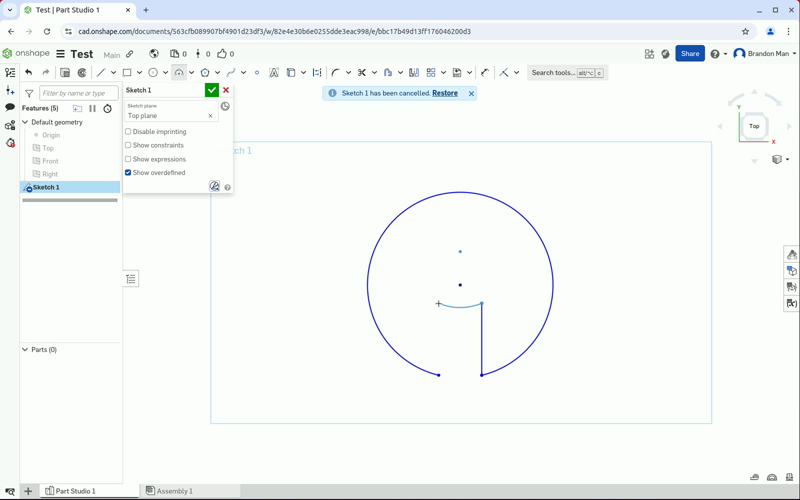
click(438, 303)
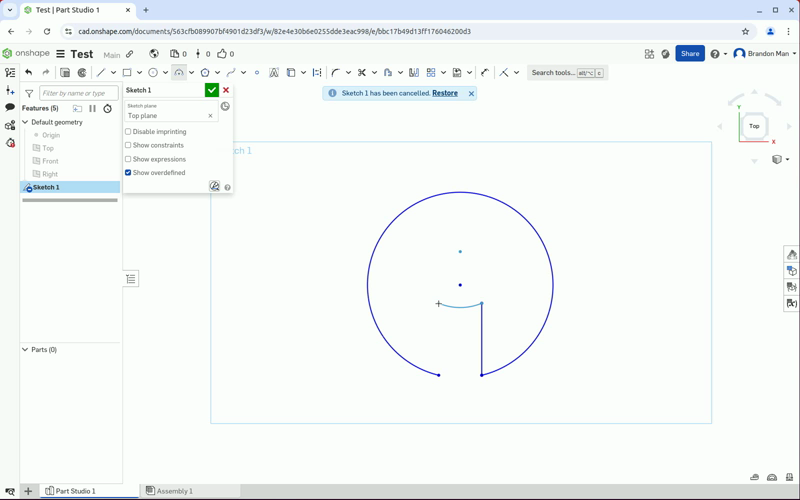
mouse_move(460, 254)
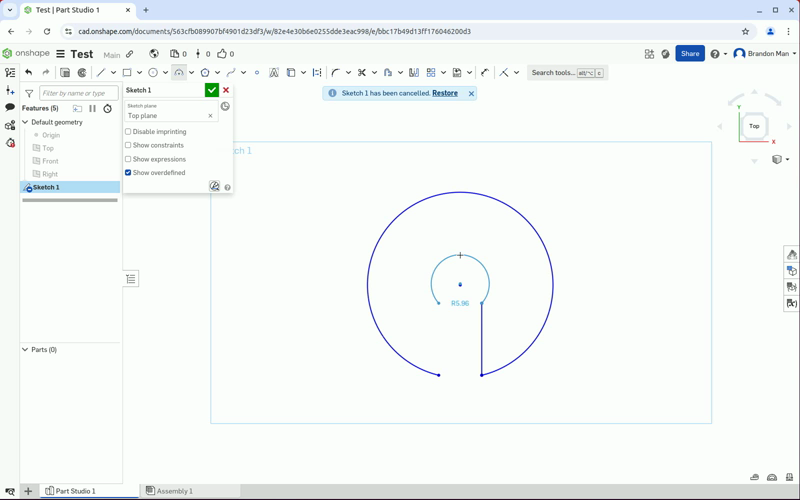
click(460, 254)
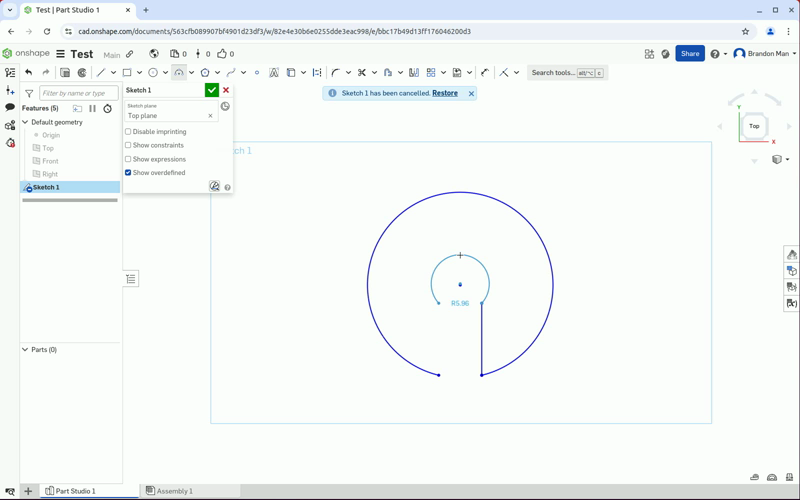
key_up(shift)
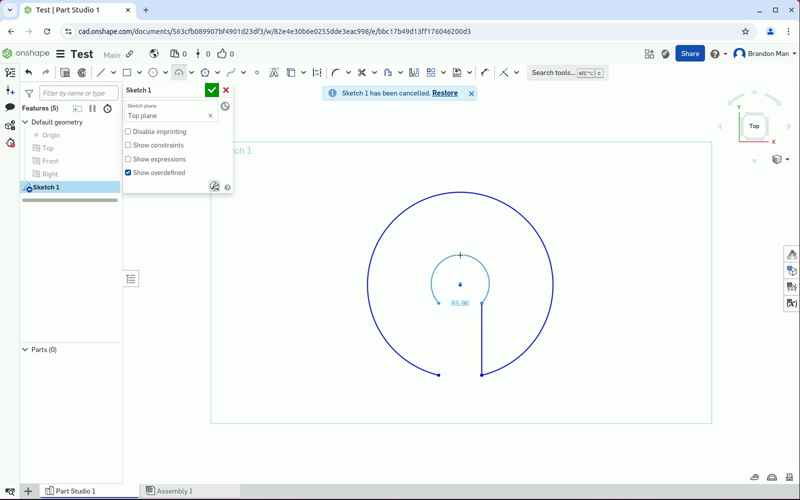
key(esc)
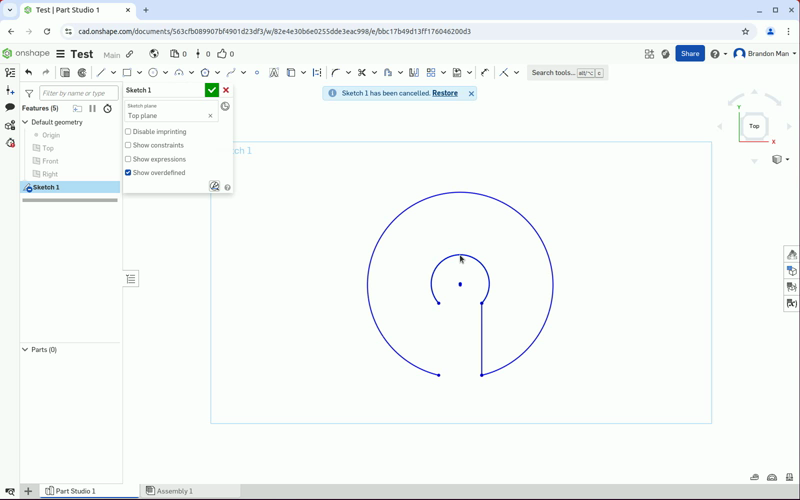
key(l)
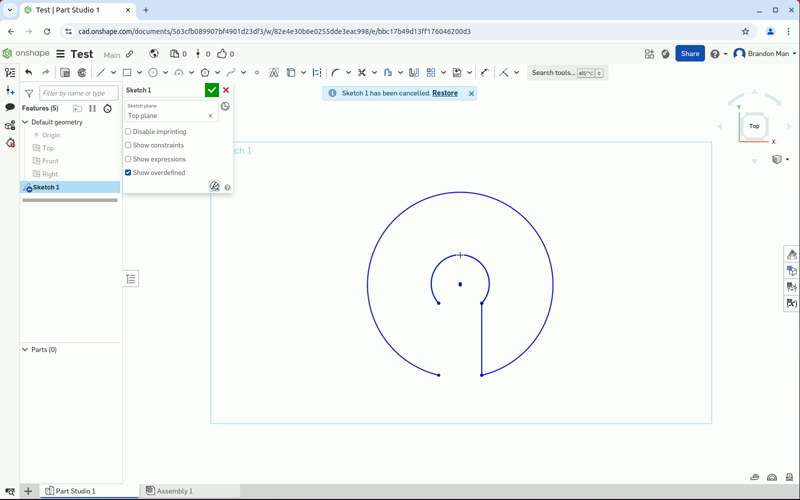
mouse_move(438, 303)
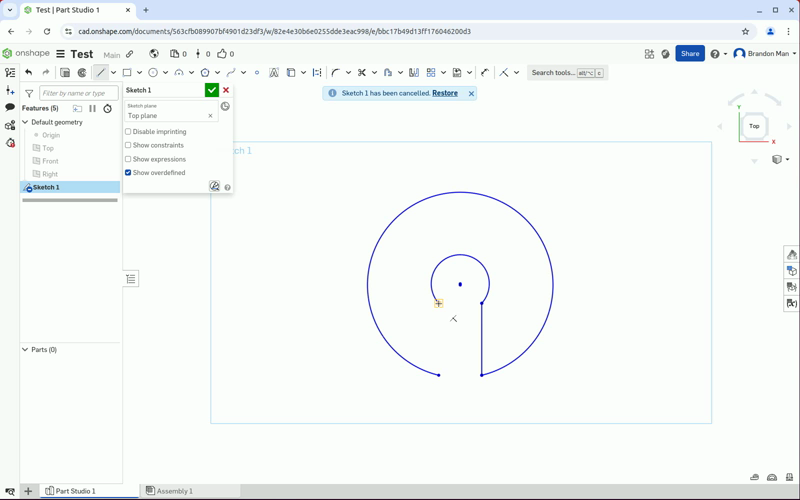
click(438, 303)
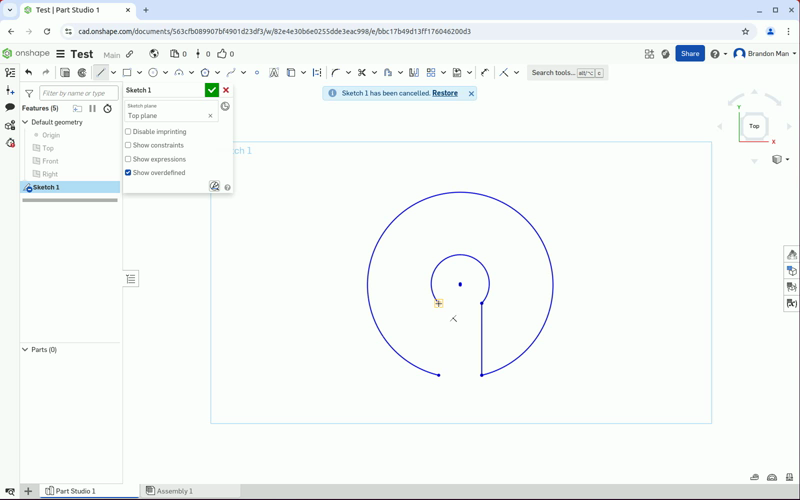
key_down(shift)
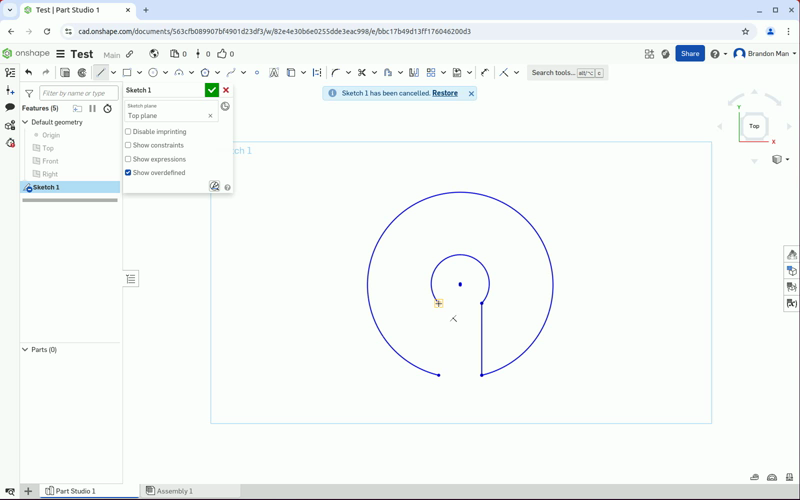
mouse_move(438, 375)
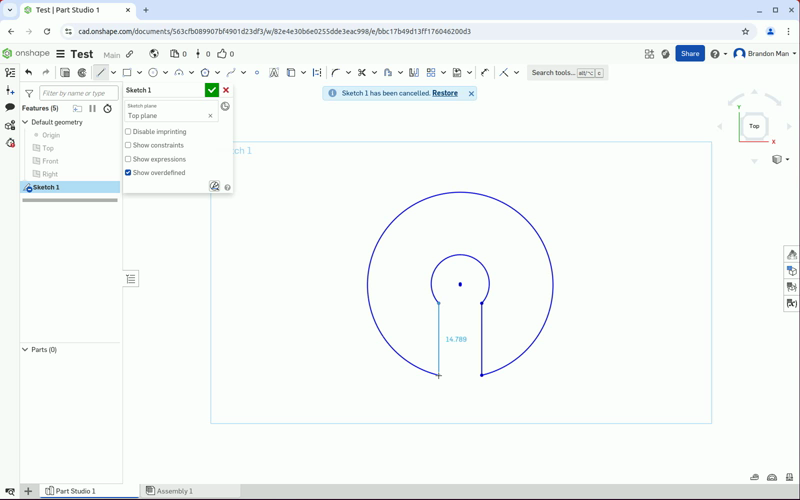
key_up(shift)
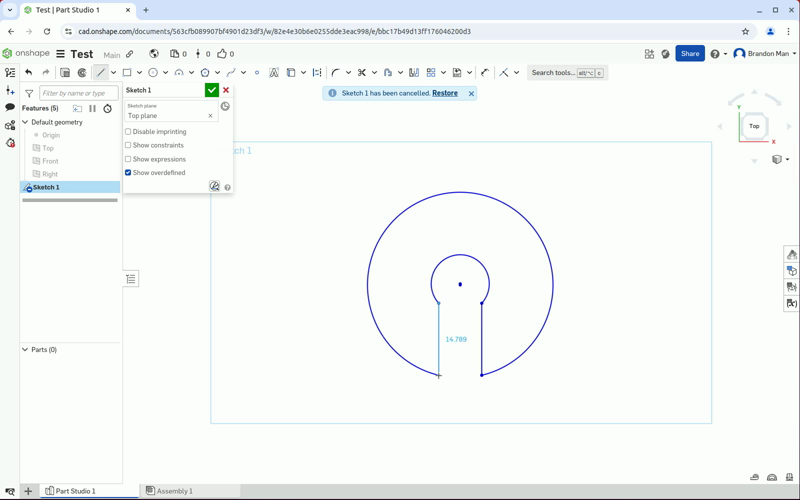
click(438, 375)
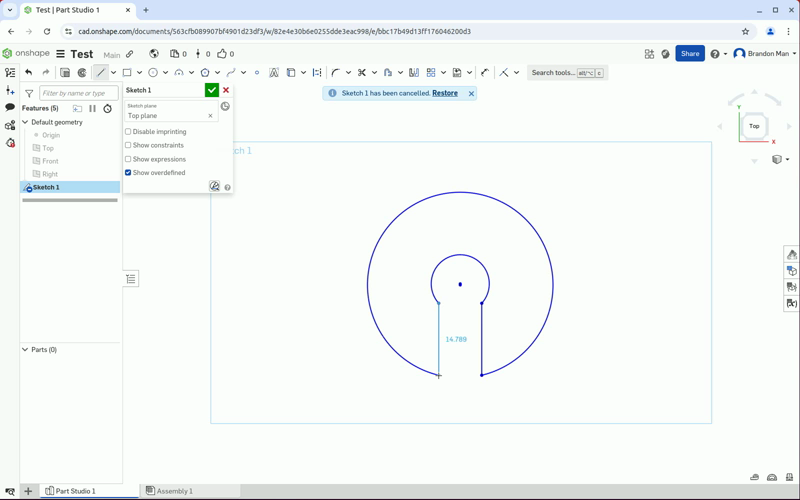
key(esc)
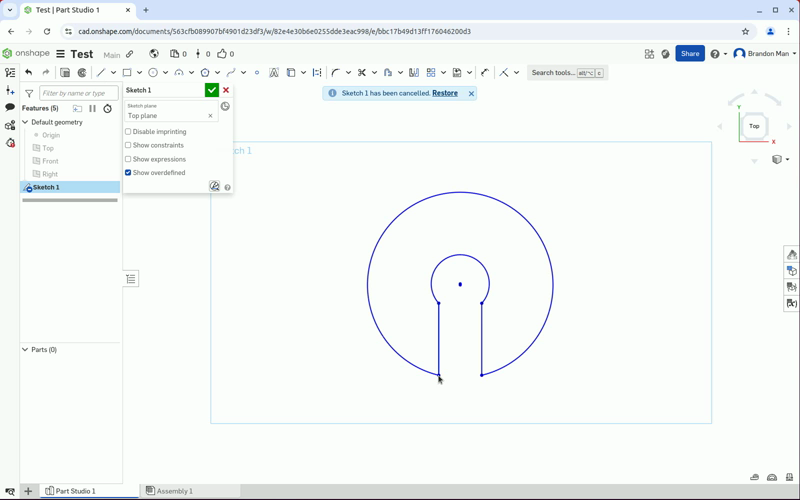
mouse_move(426, 220)
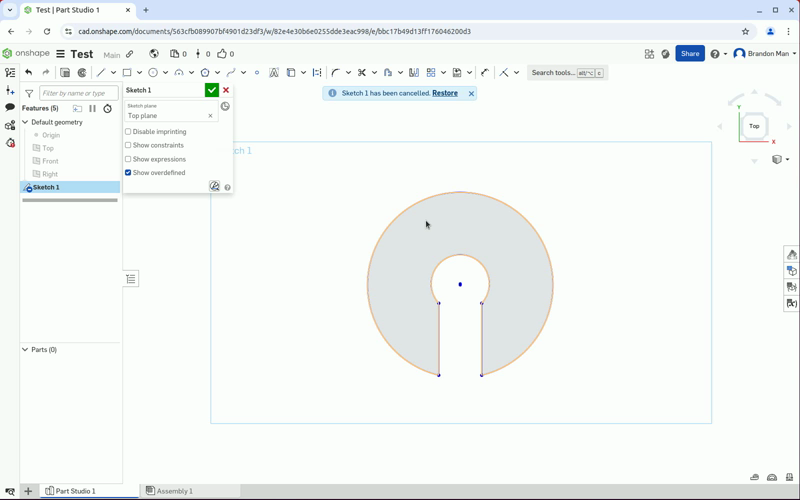
click(426, 220)
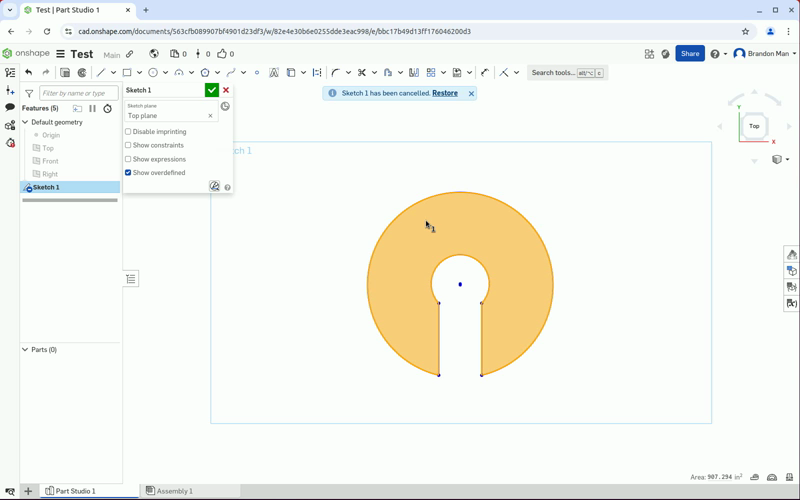
mouse_move(73, 352)
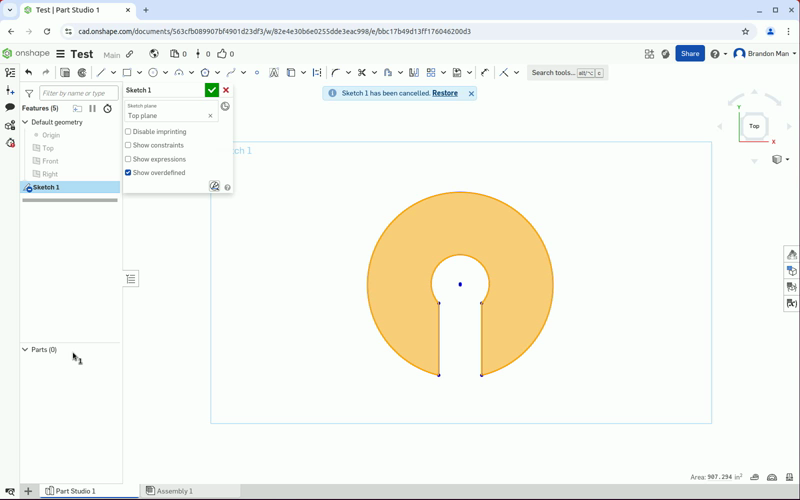
key(shift+y)
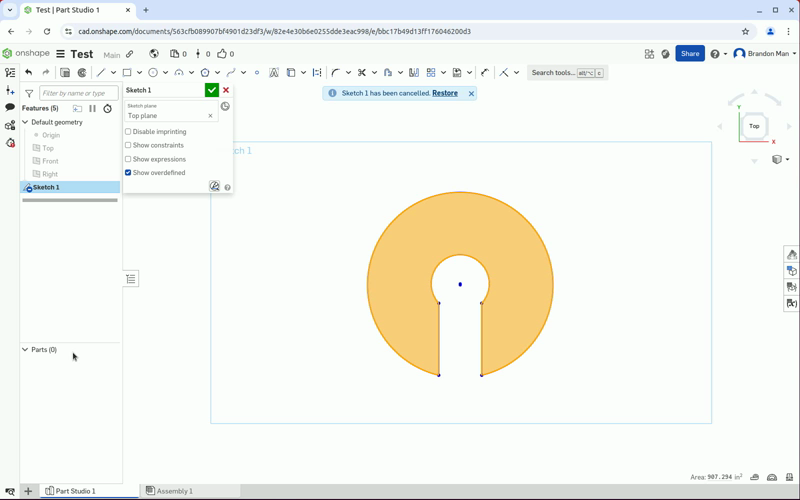
key(shift+e)
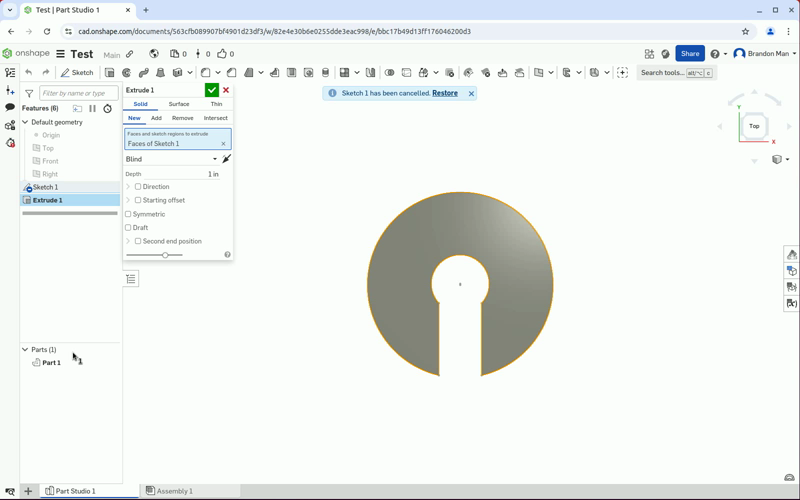
mouse_move(143, 106)
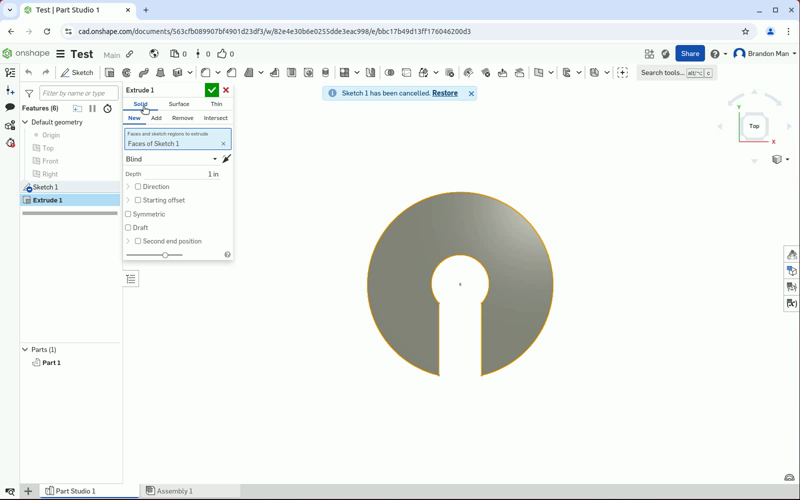
click(143, 106)
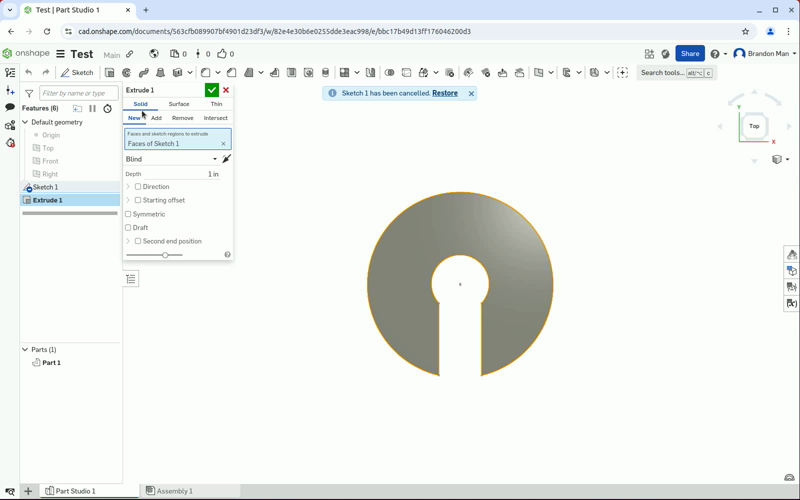
mouse_move(137, 120)
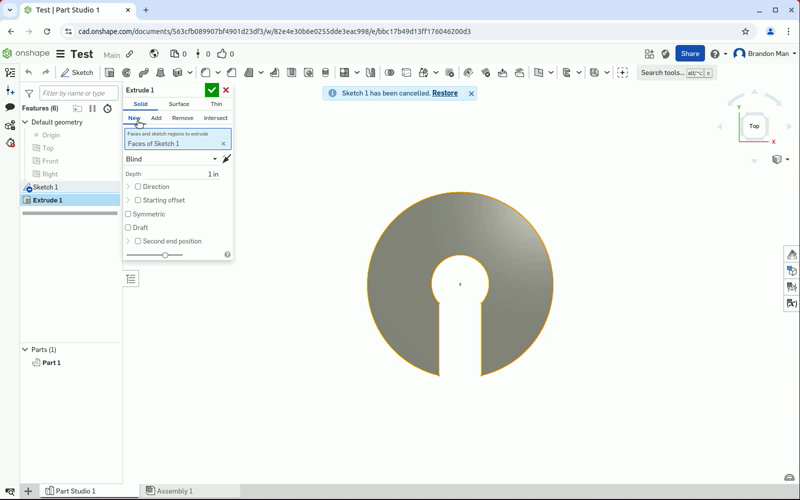
click(137, 120)
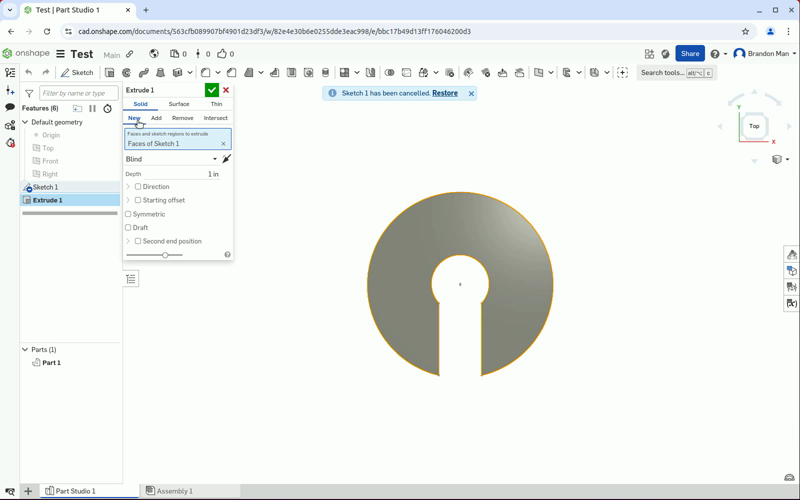
key(tab, 4)
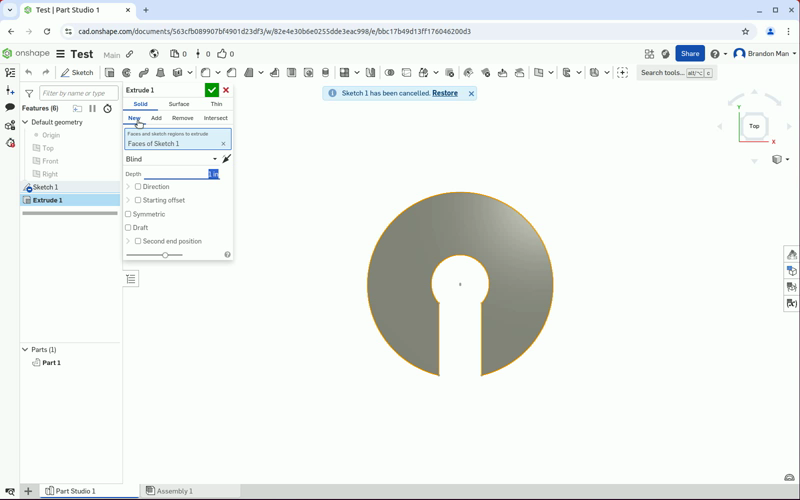
text(11.073)
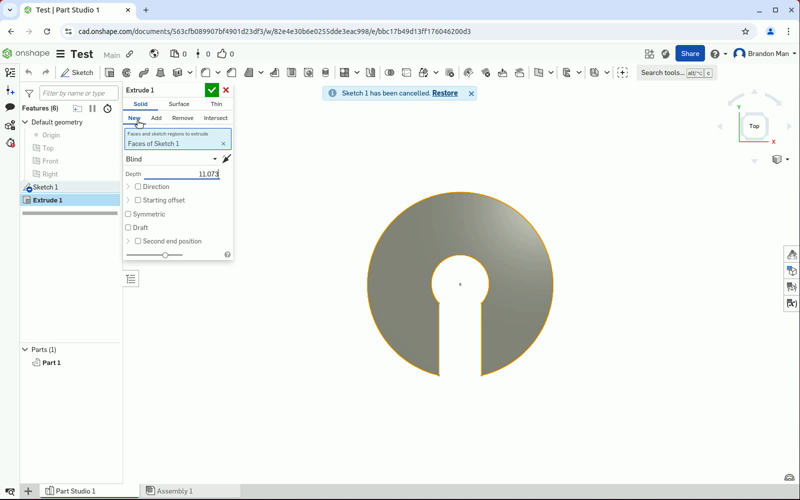
key(enter)
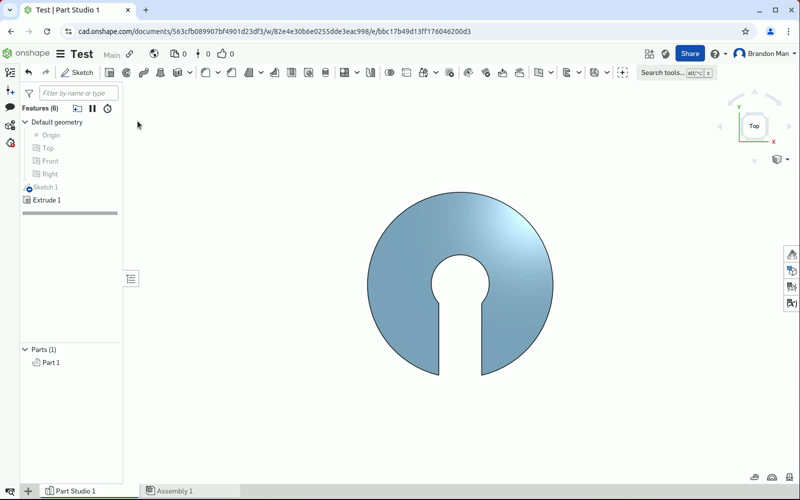
key(shift+h)
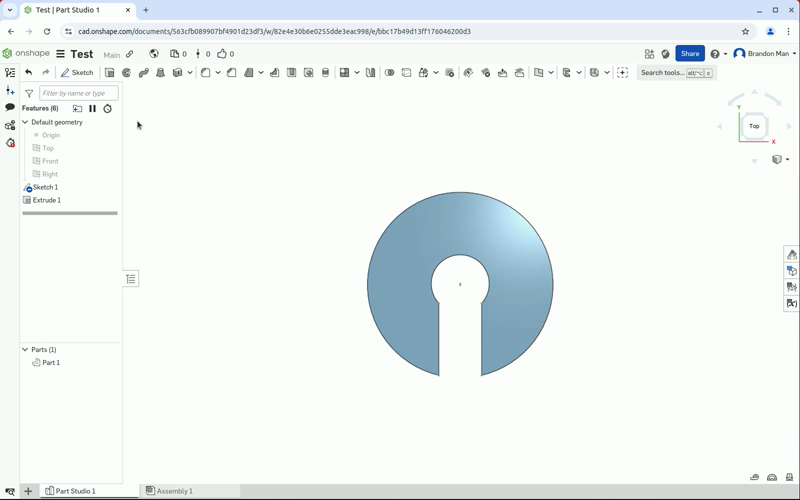
key(shift+h)
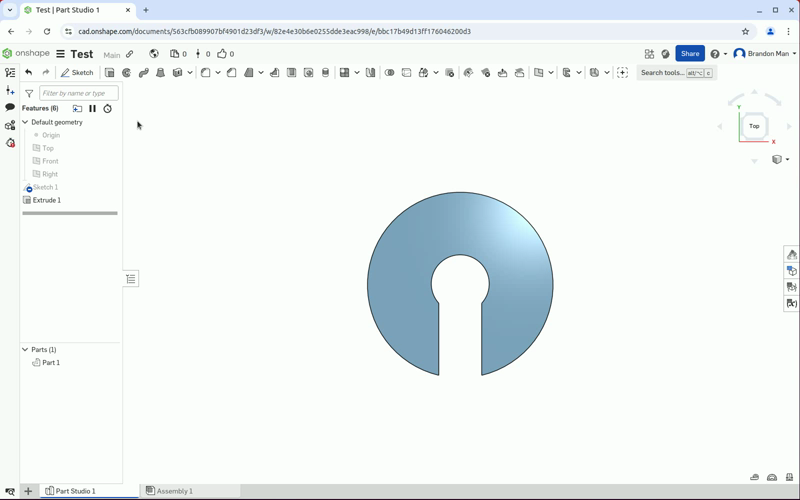
mouse_move(73, 189)
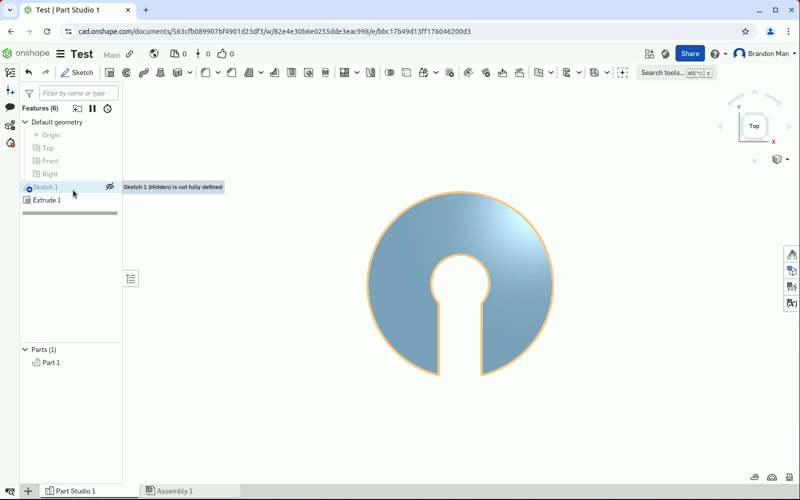
click(73, 189)
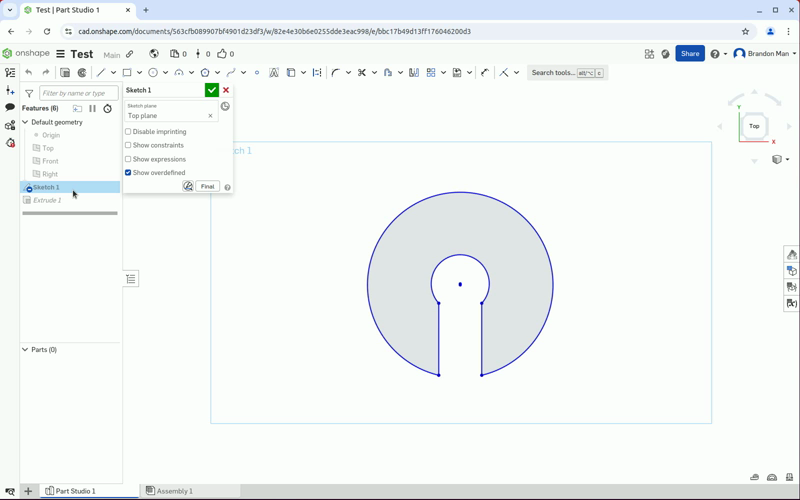
mouse_move(229, 92)
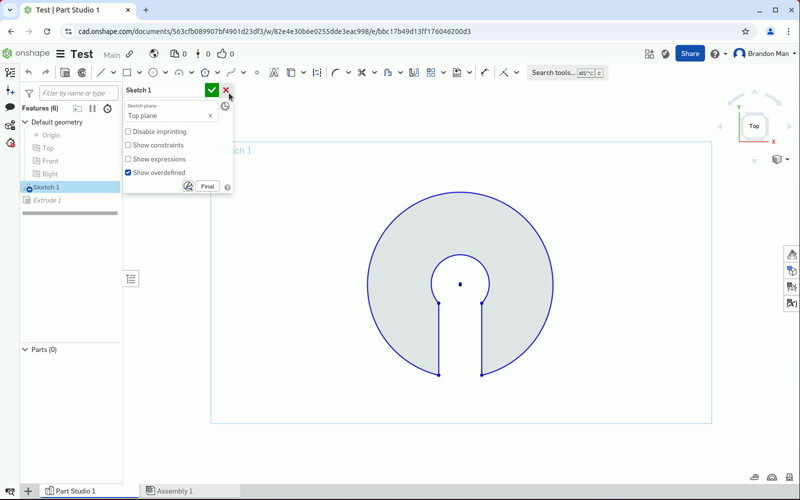
click(229, 92)
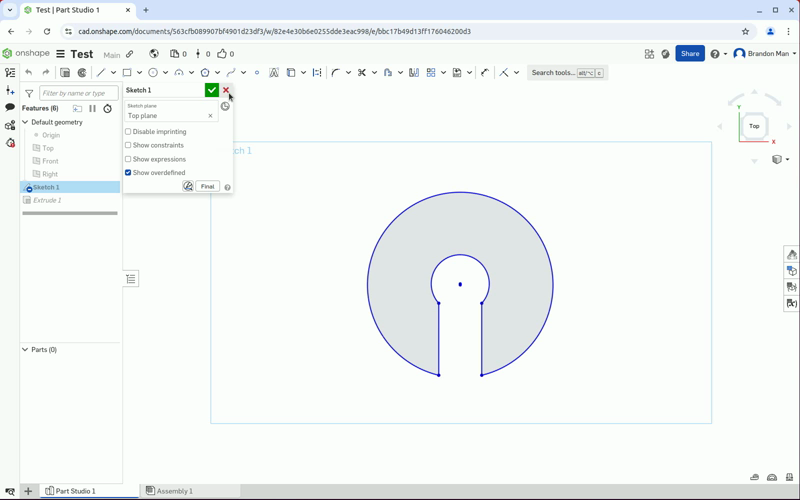
key(shift+s)
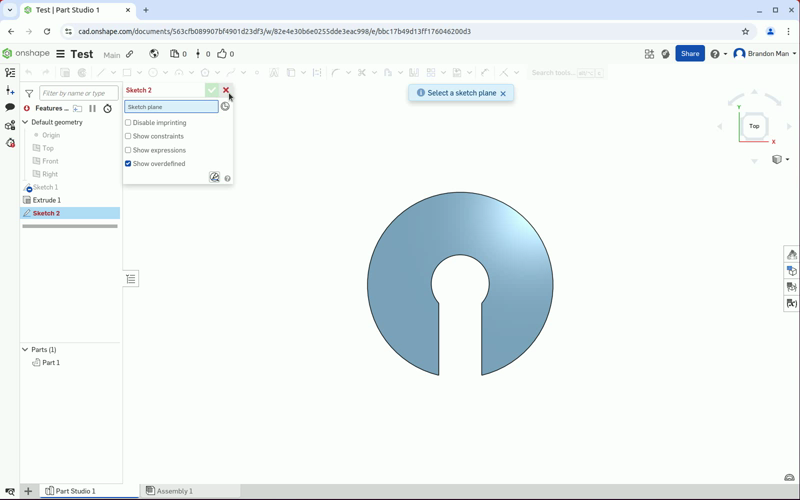
mouse_move(73, 150)
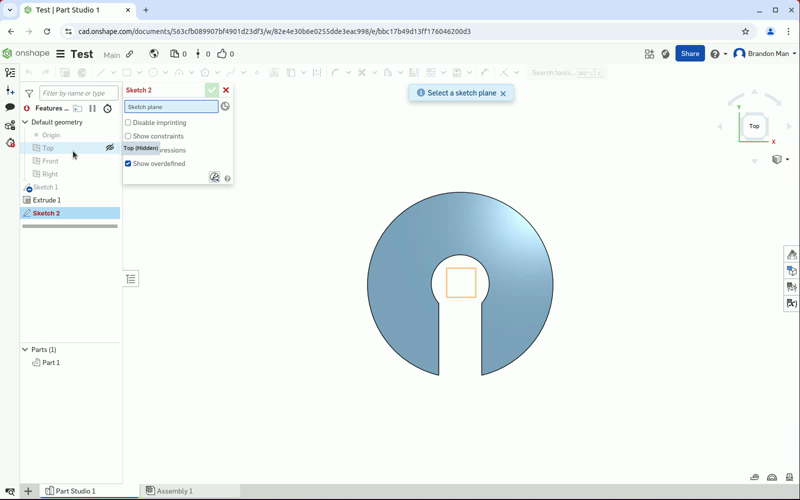
click(73, 150)
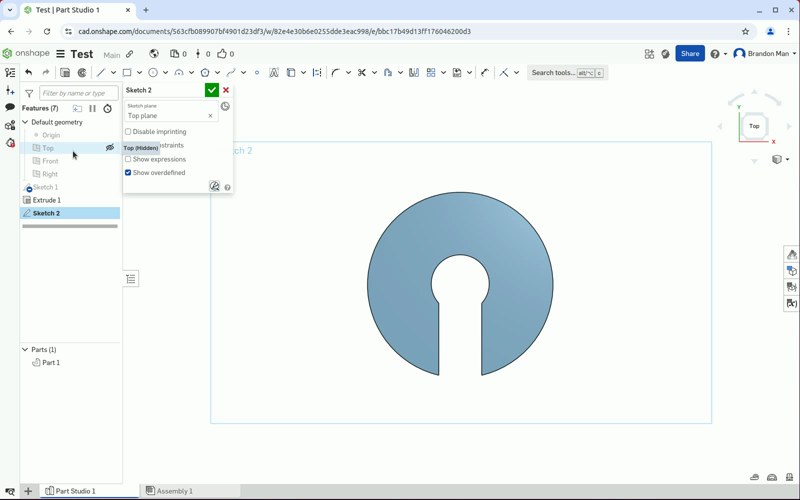
mouse_move(73, 352)
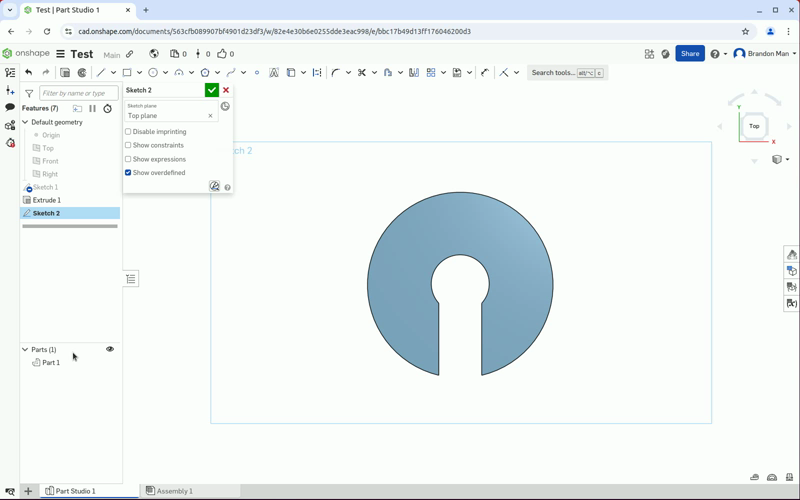
key(y)
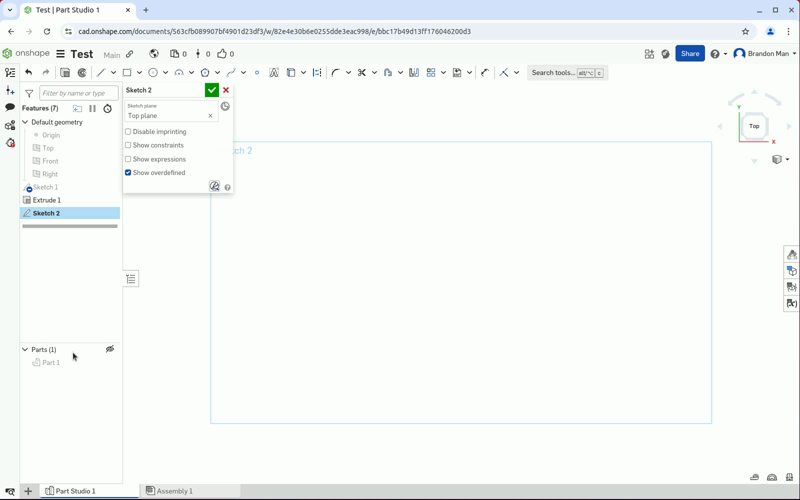
key(a)
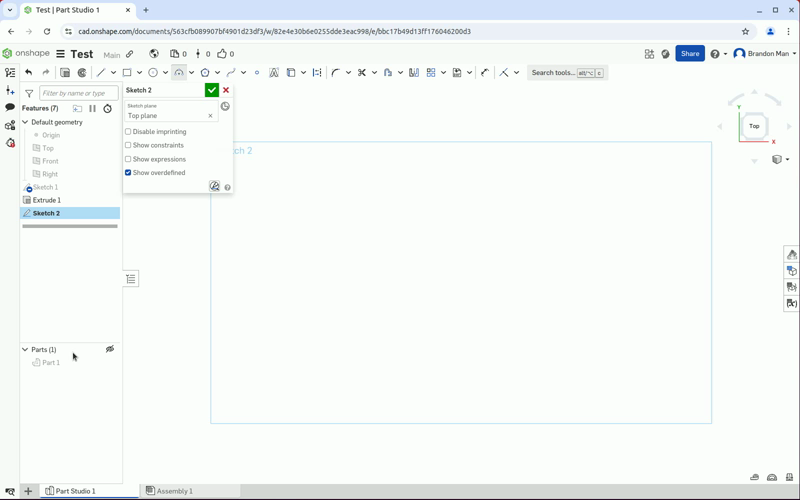
key_down(shift)
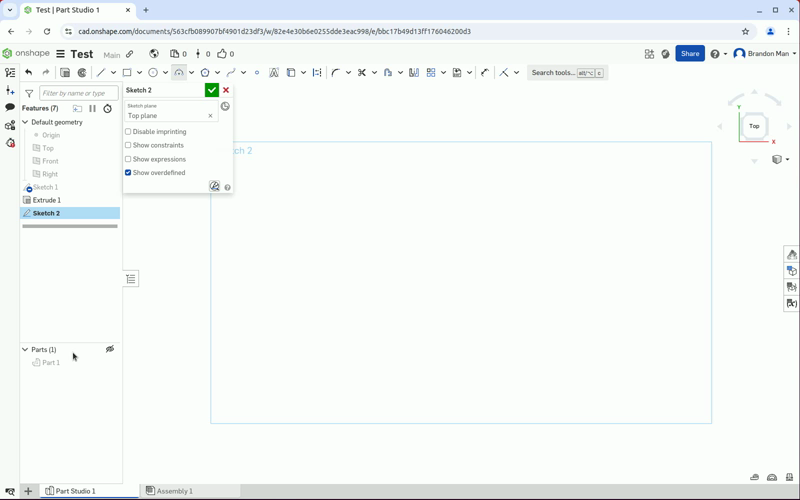
mouse_move(438, 393)
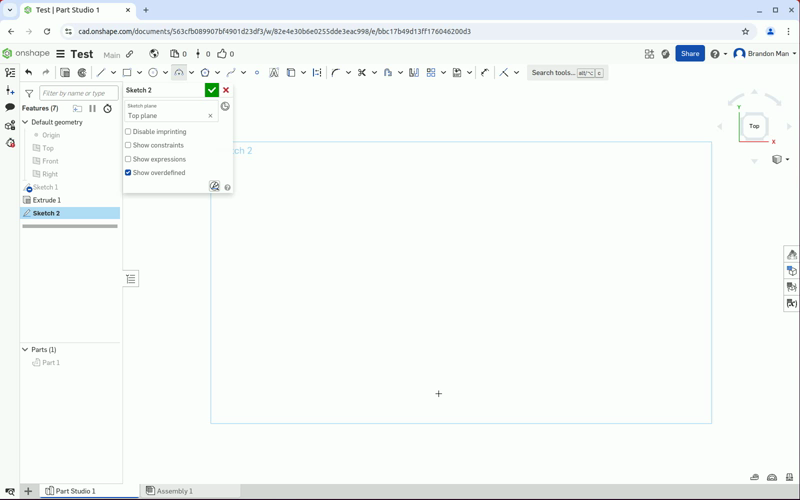
click(438, 393)
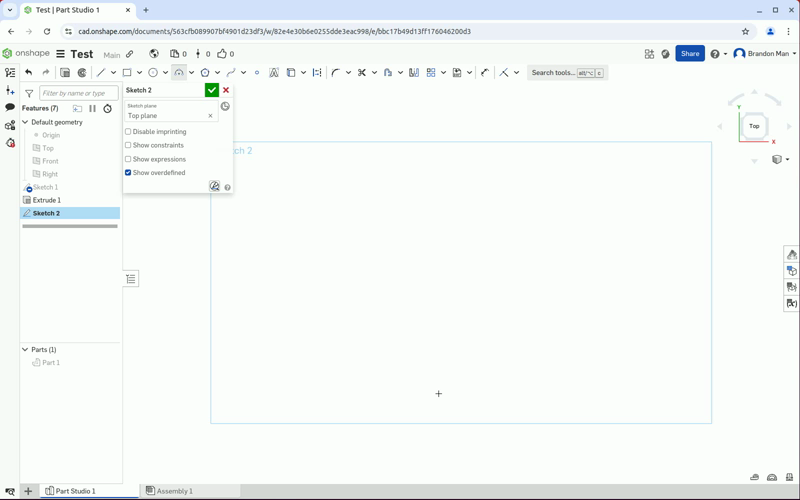
key_up(shift)
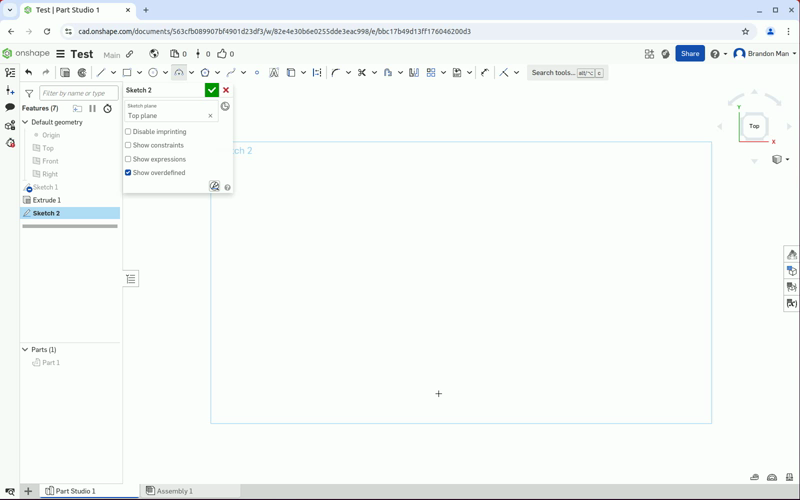
key_down(shift)
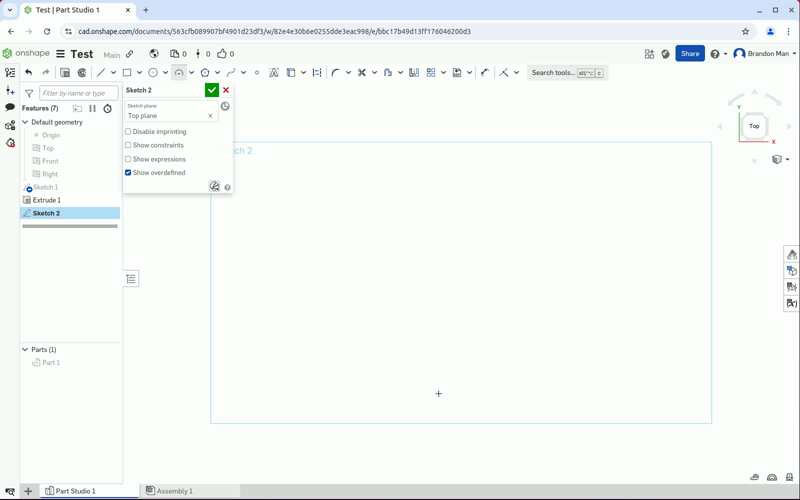
mouse_move(483, 393)
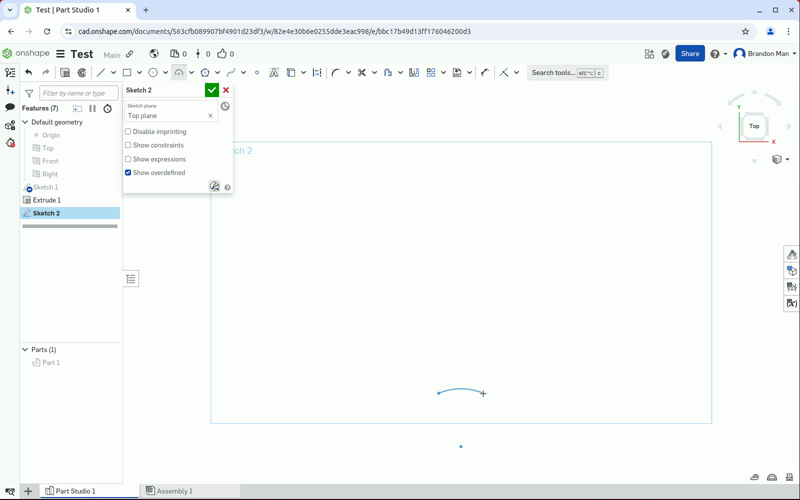
click(483, 393)
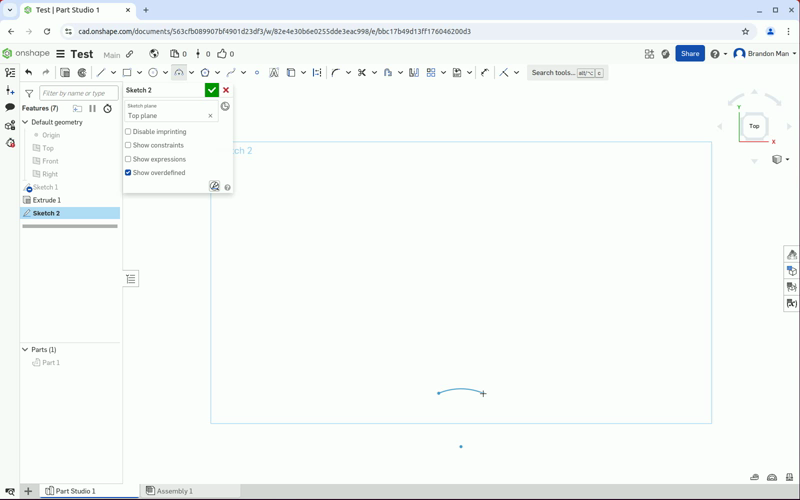
mouse_move(460, 168)
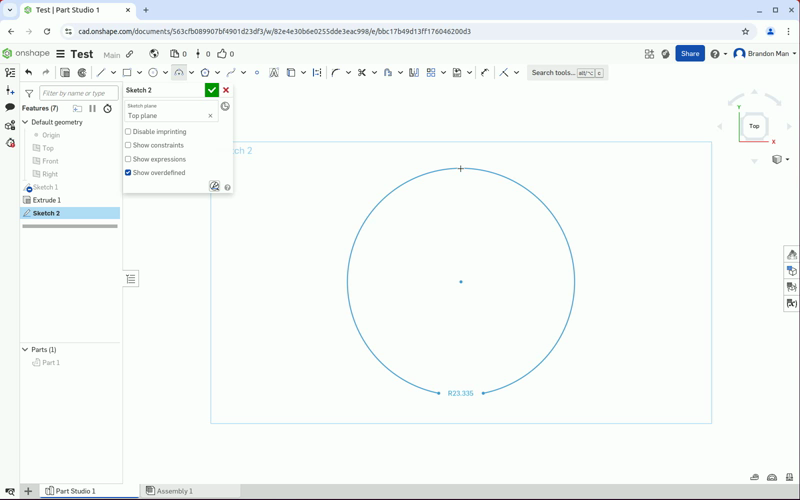
click(460, 168)
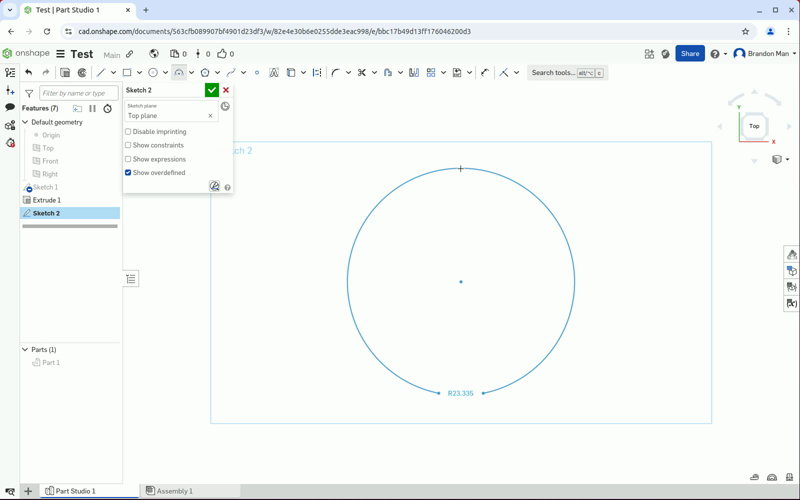
key_up(shift)
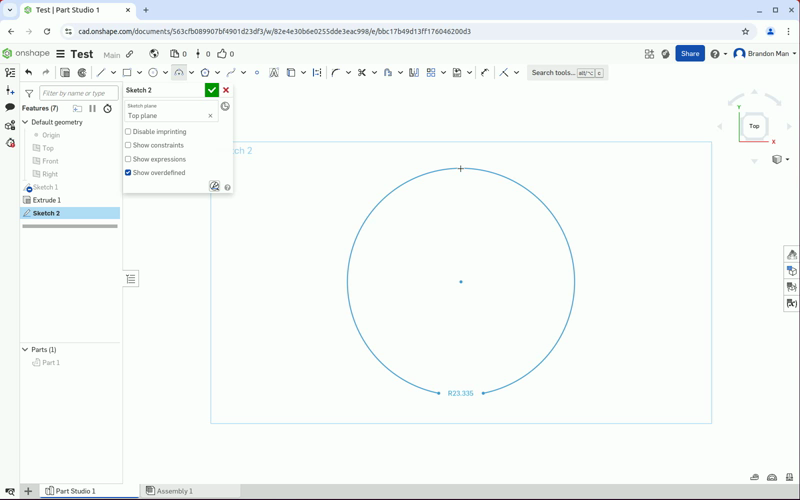
key(esc)
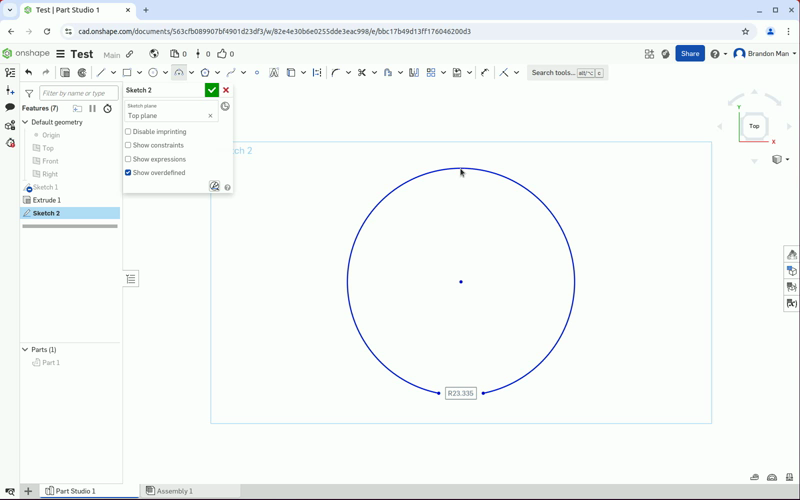
key(l)
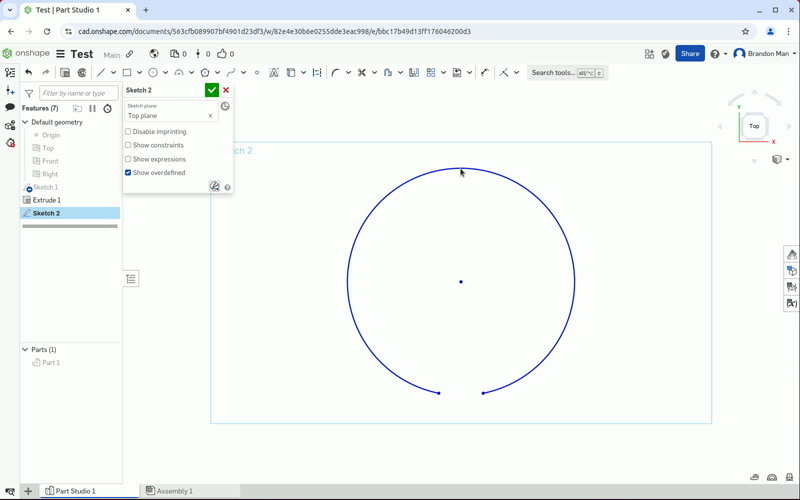
mouse_move(483, 393)
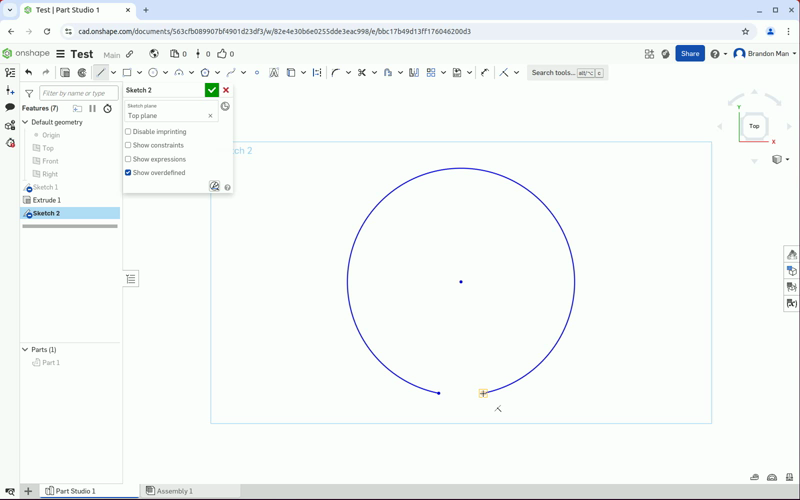
click(483, 393)
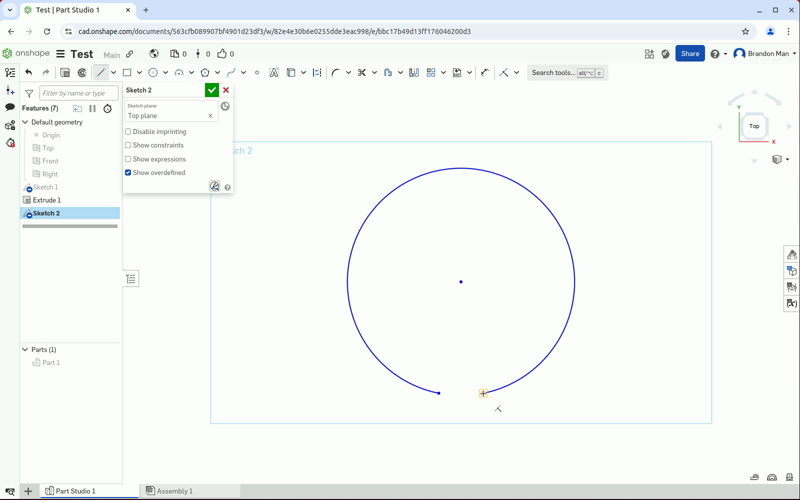
key_down(shift)
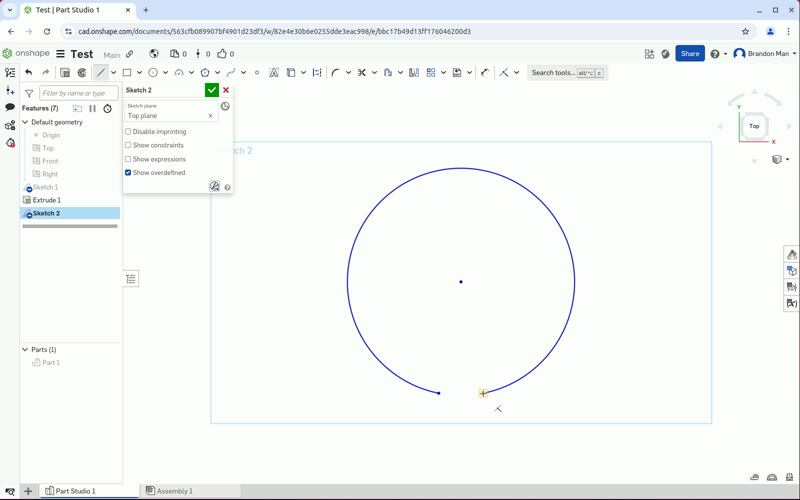
mouse_move(513, 393)
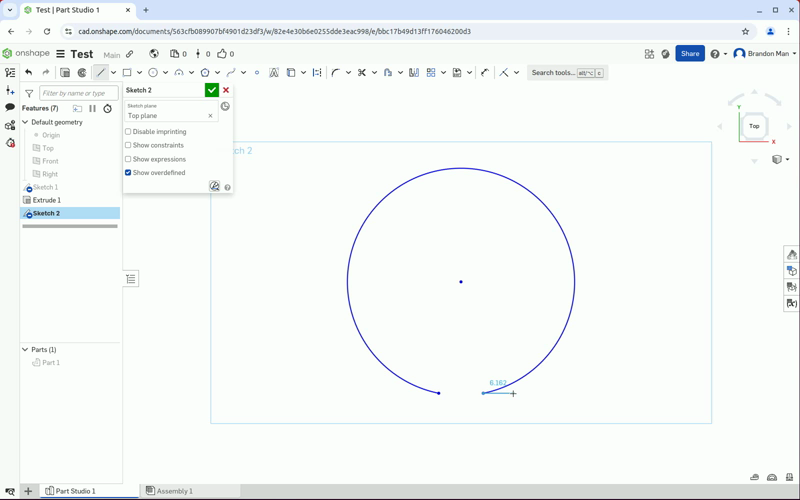
mouse_move(483, 374)
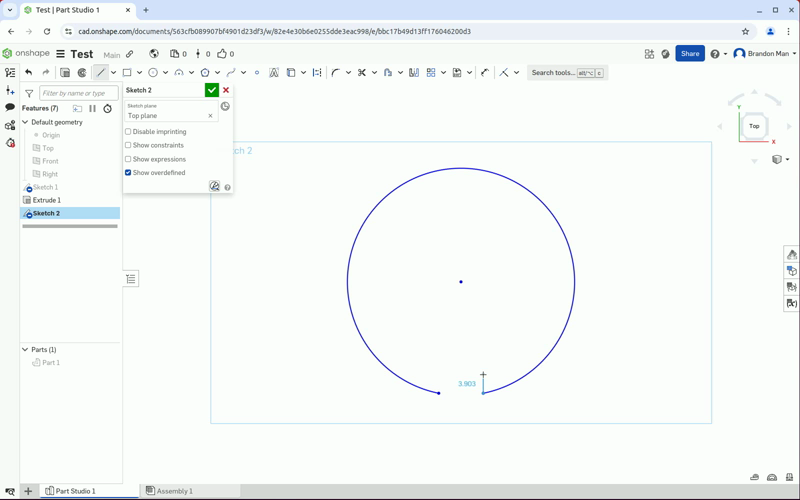
click(483, 374)
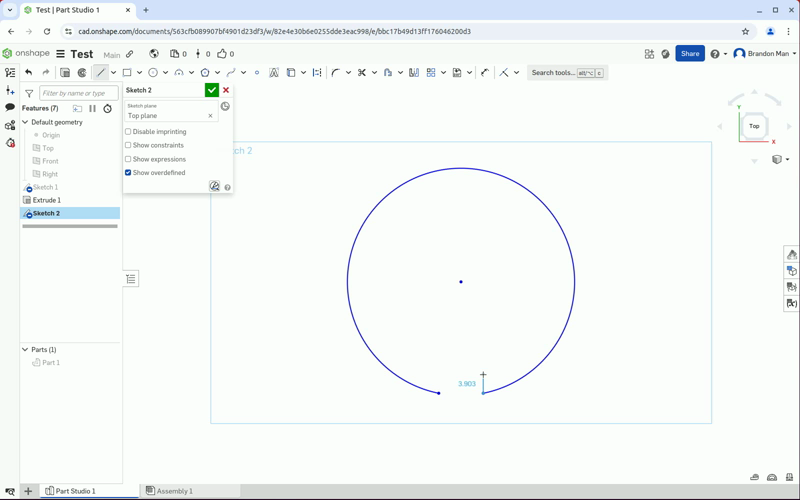
key_up(shift)
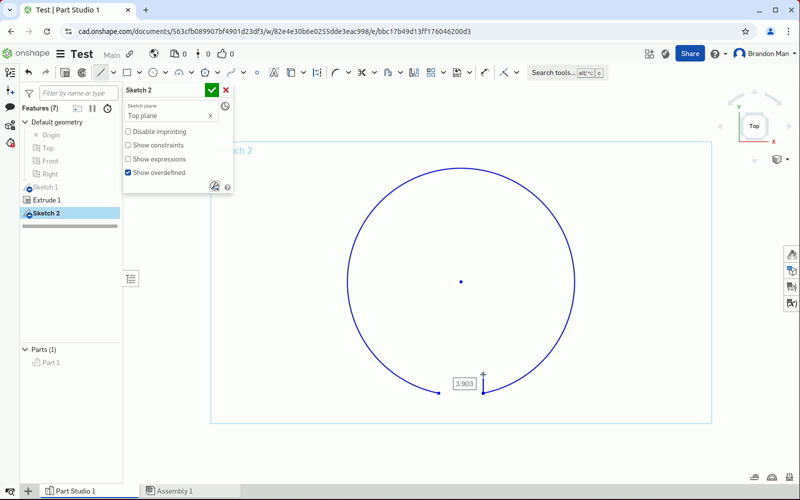
key(esc)
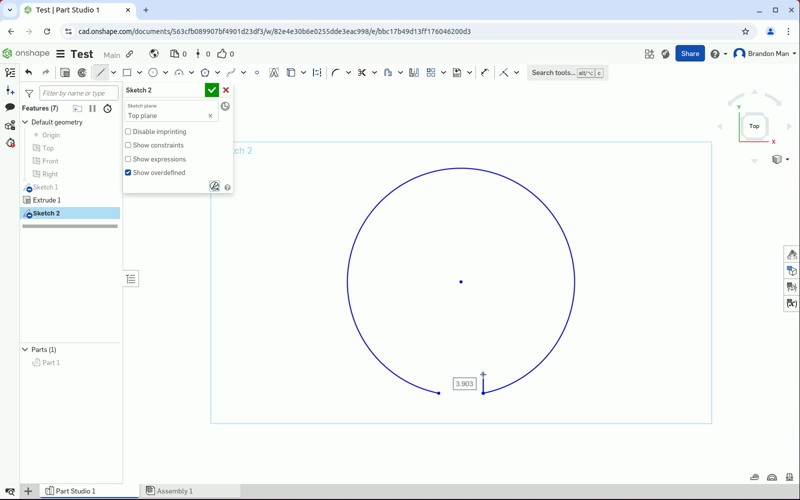
key(a)
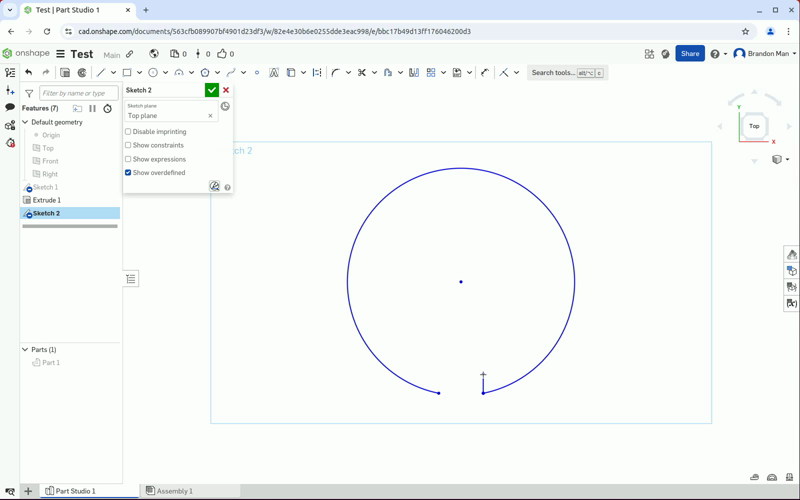
mouse_move(483, 374)
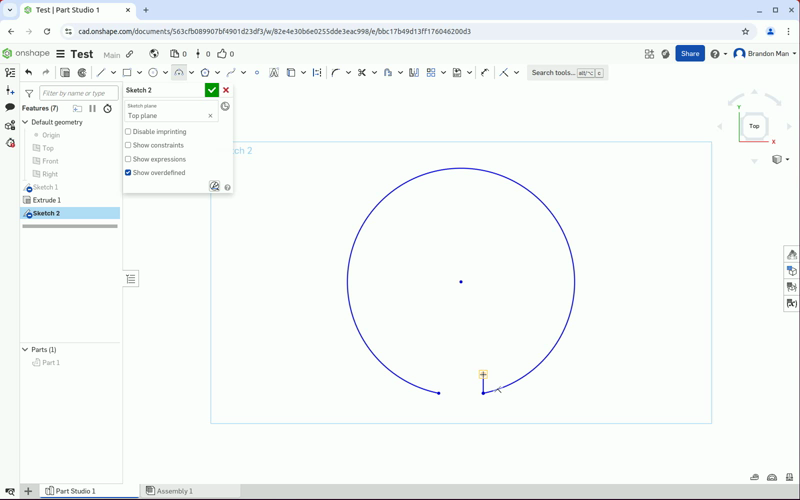
click(483, 374)
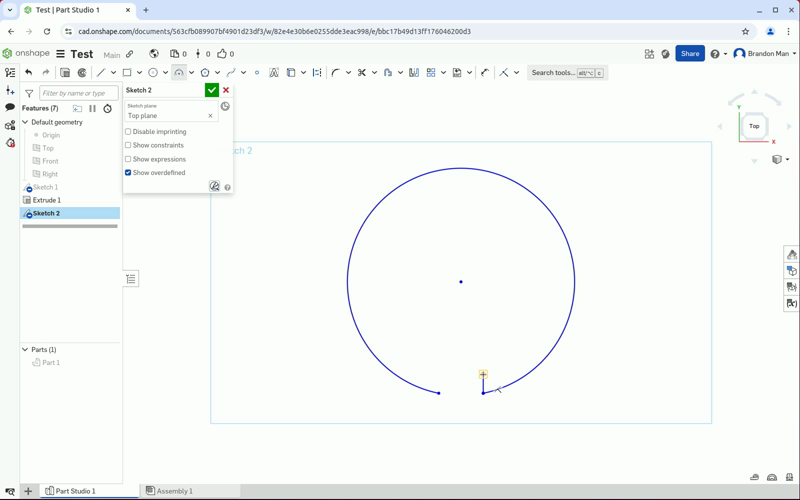
key_down(shift)
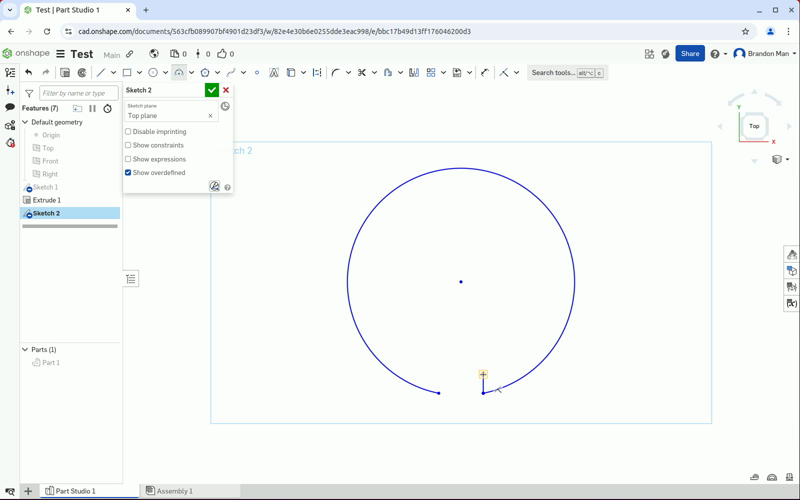
mouse_move(438, 374)
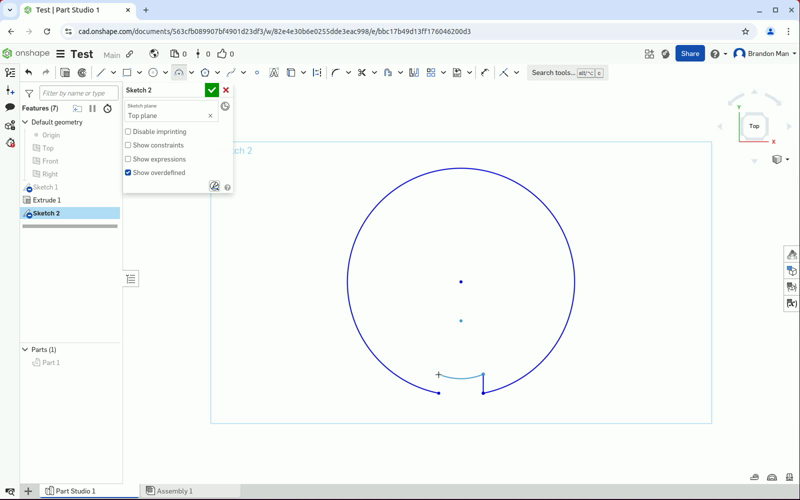
click(438, 374)
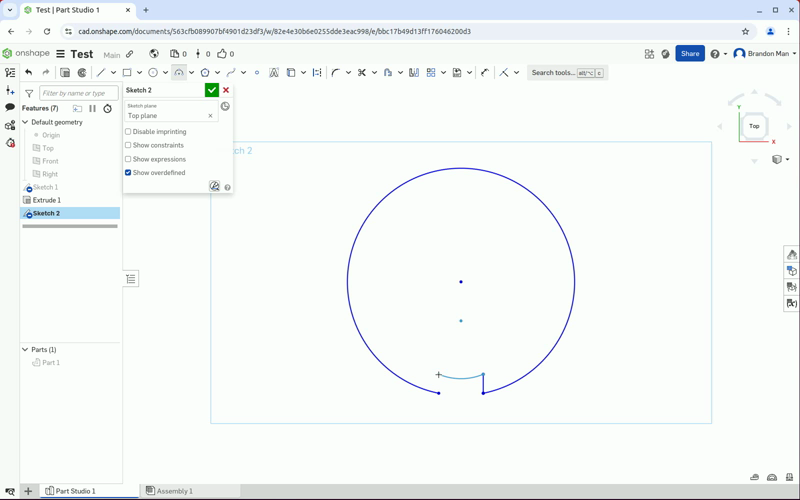
mouse_move(460, 185)
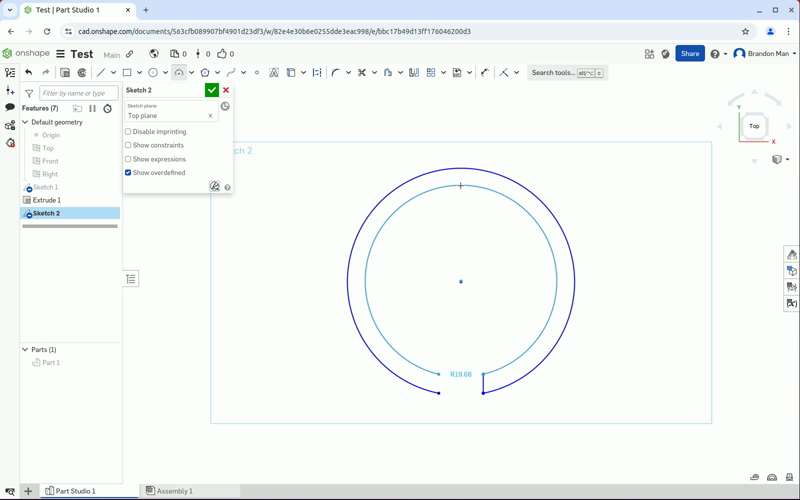
click(460, 185)
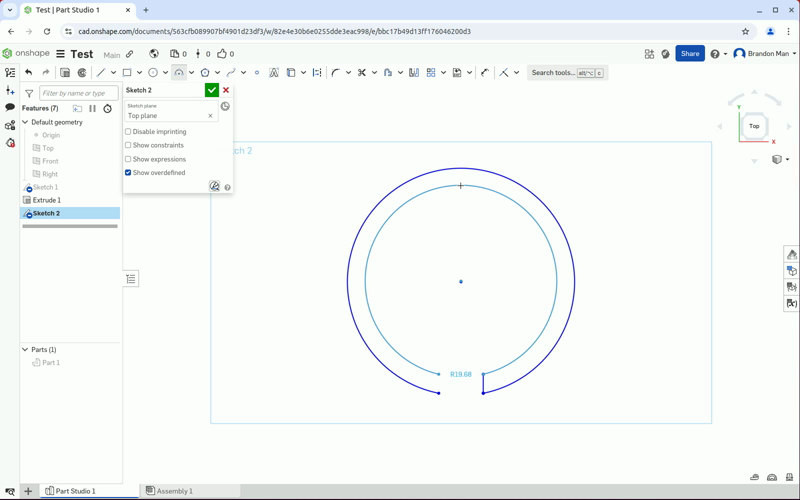
key_up(shift)
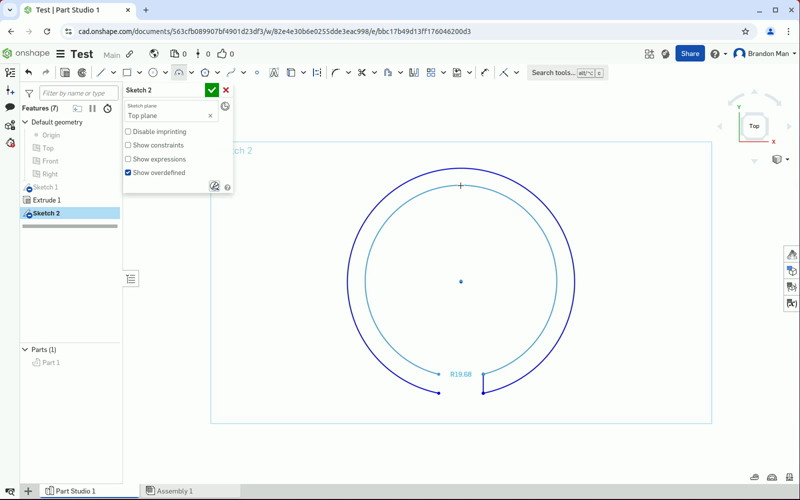
key(esc)
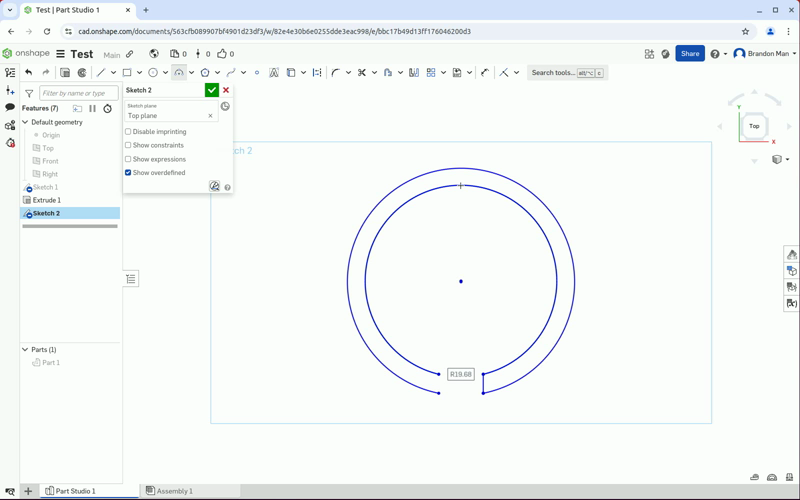
key(l)
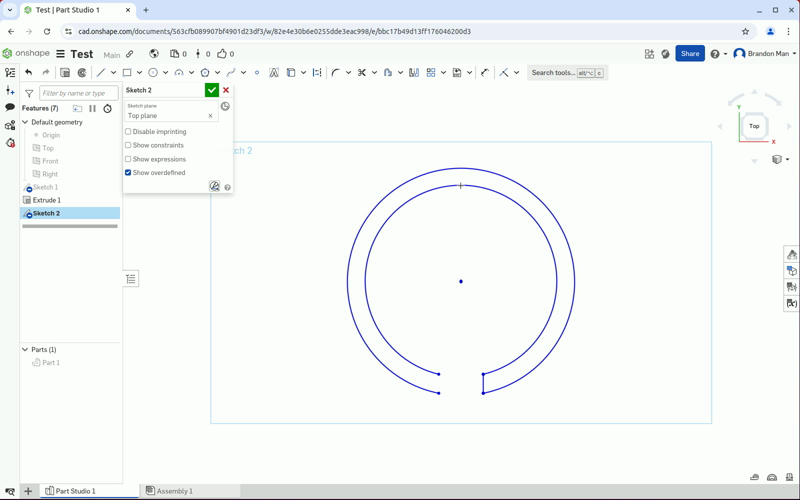
mouse_move(438, 374)
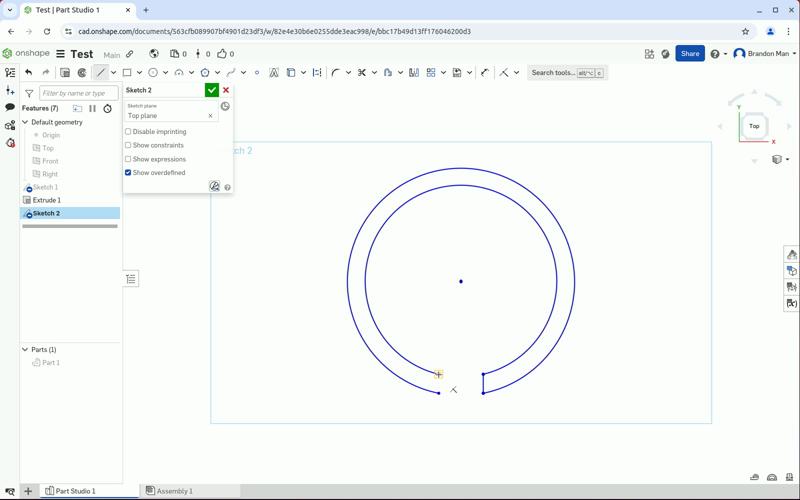
click(438, 374)
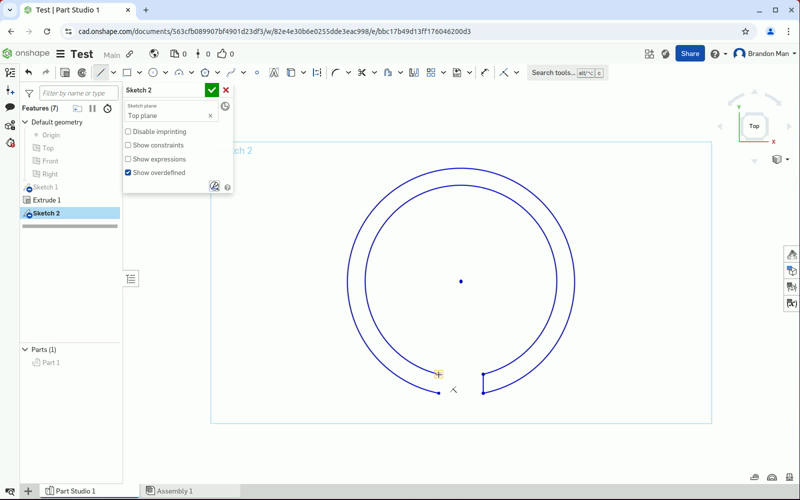
mouse_move(468, 374)
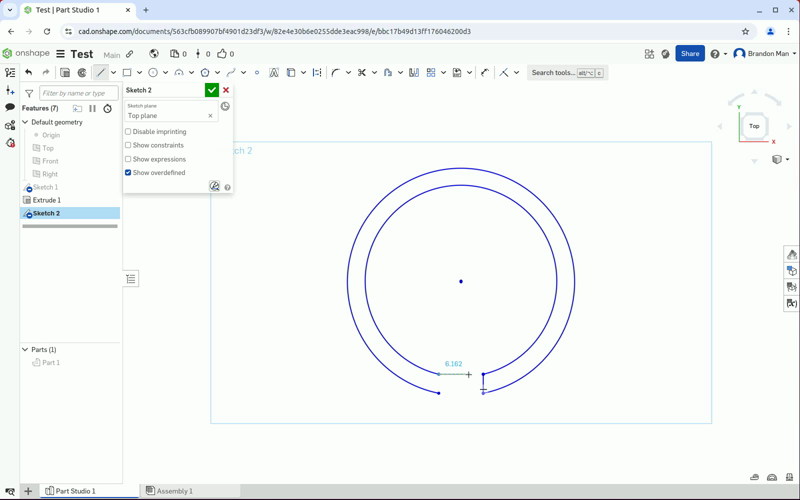
key_down(shift)
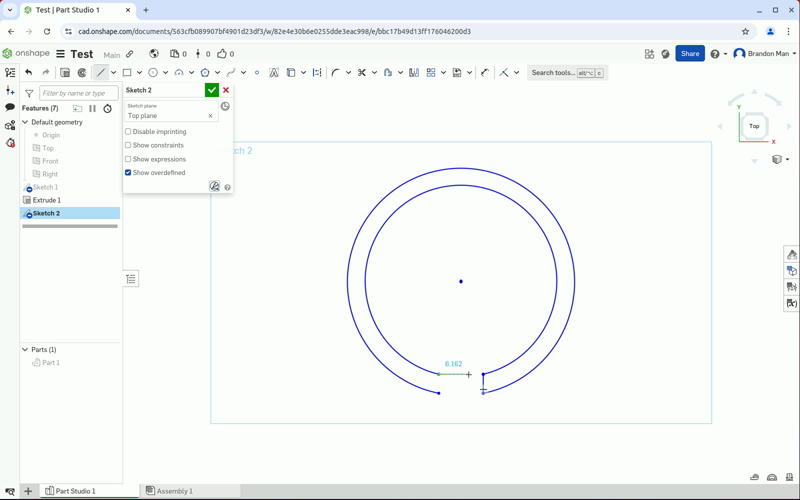
mouse_move(438, 393)
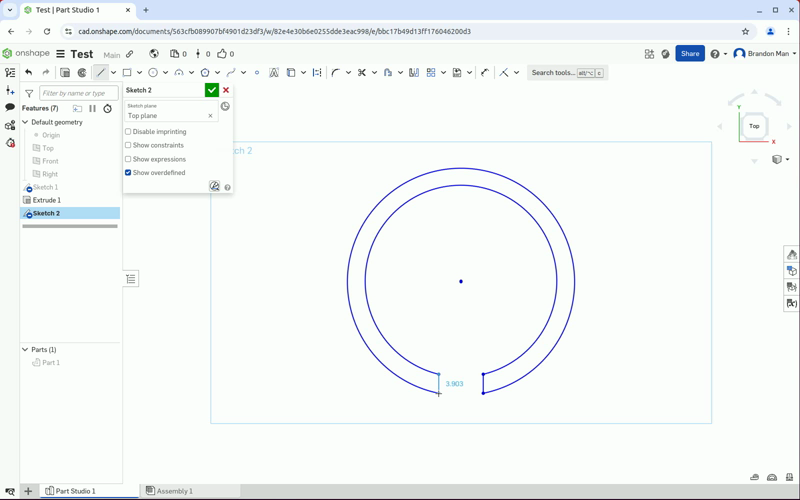
key_up(shift)
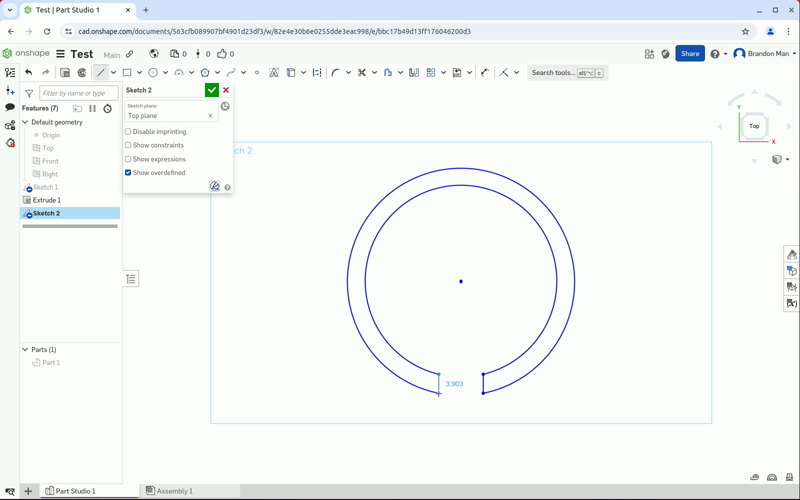
click(438, 393)
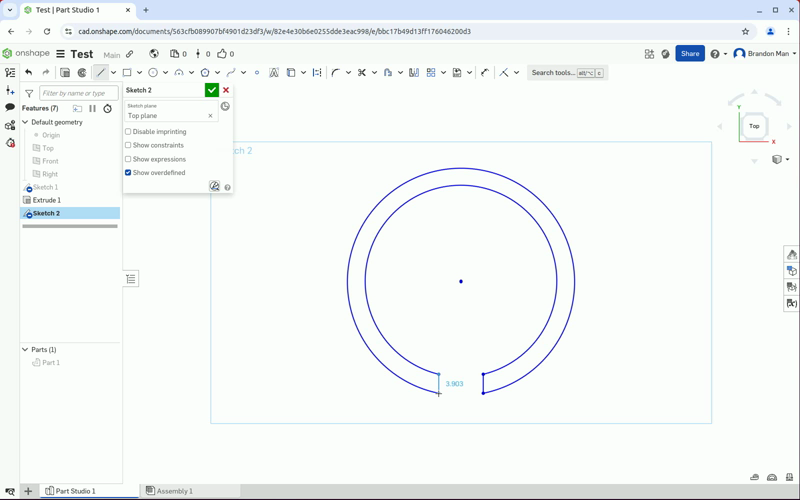
key(esc)
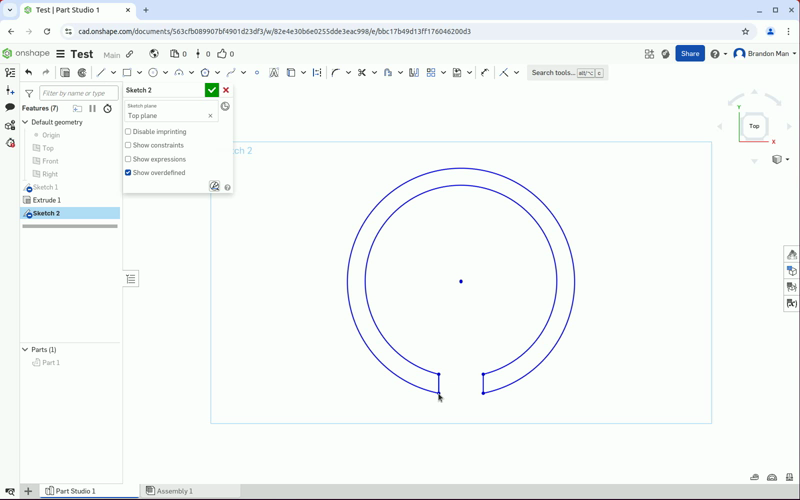
mouse_move(401, 194)
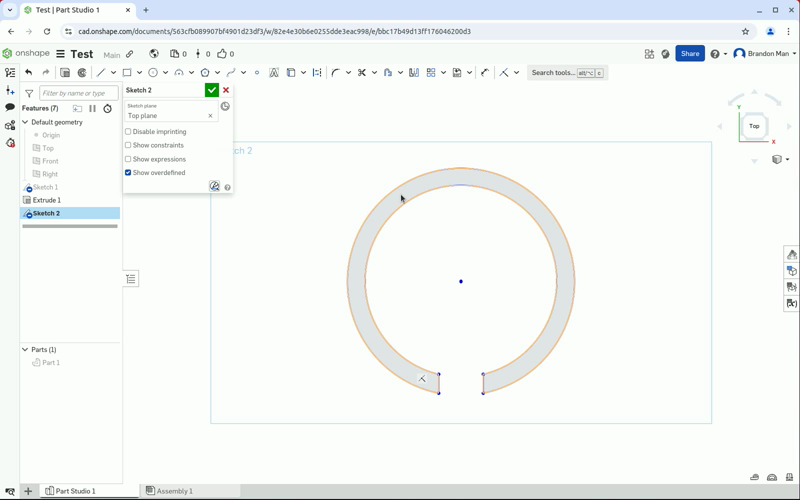
click(401, 194)
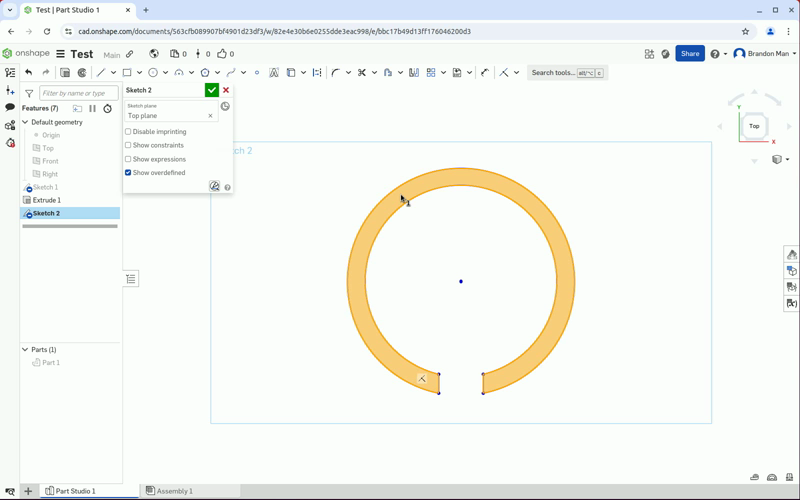
mouse_move(73, 352)
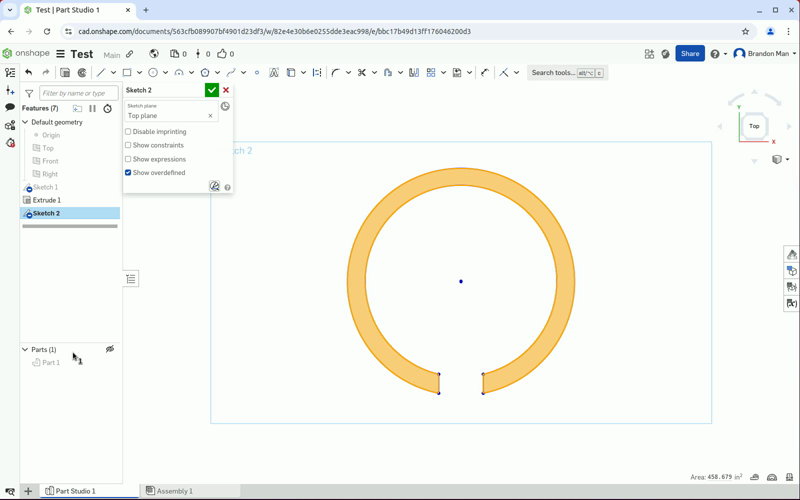
key(shift+y)
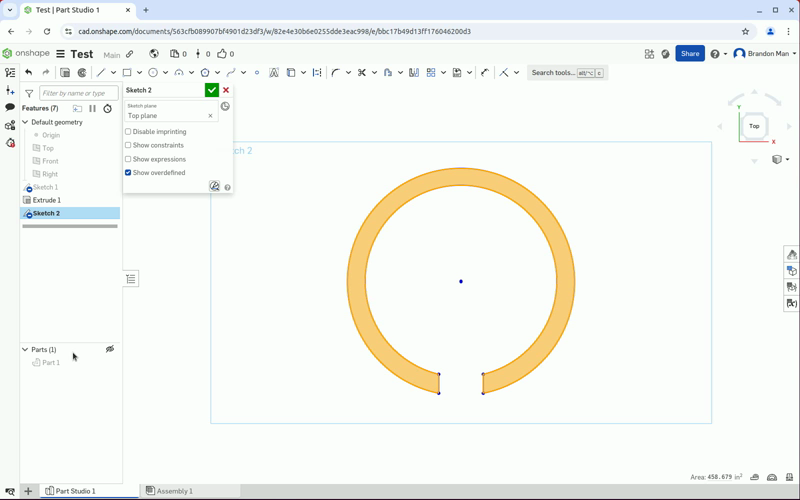
key(shift+e)
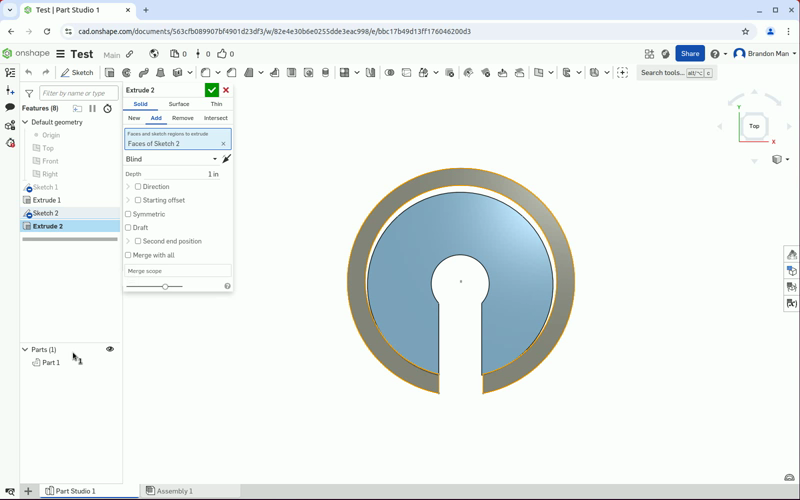
mouse_move(143, 106)
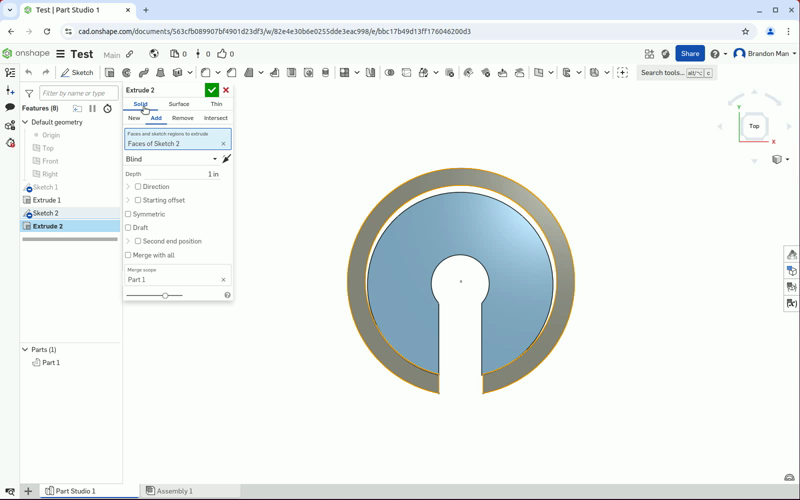
click(143, 106)
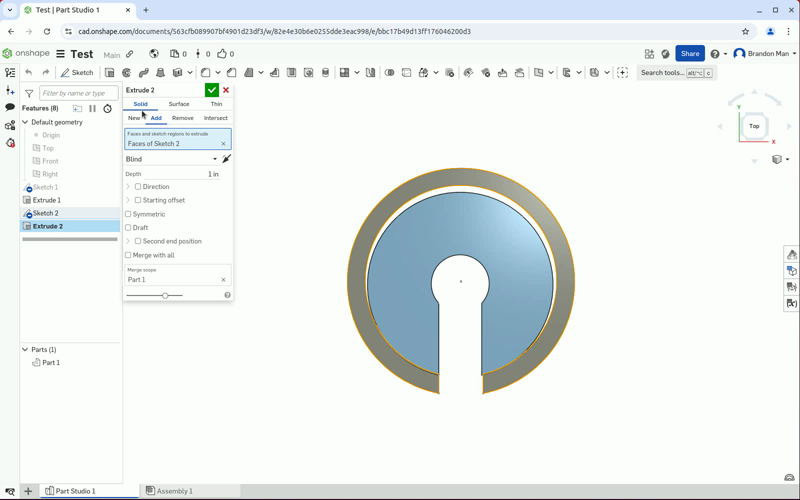
mouse_move(137, 120)
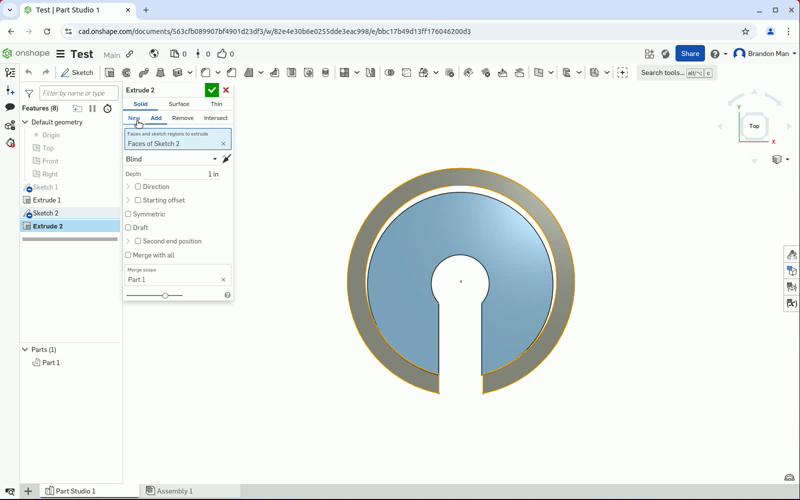
click(137, 120)
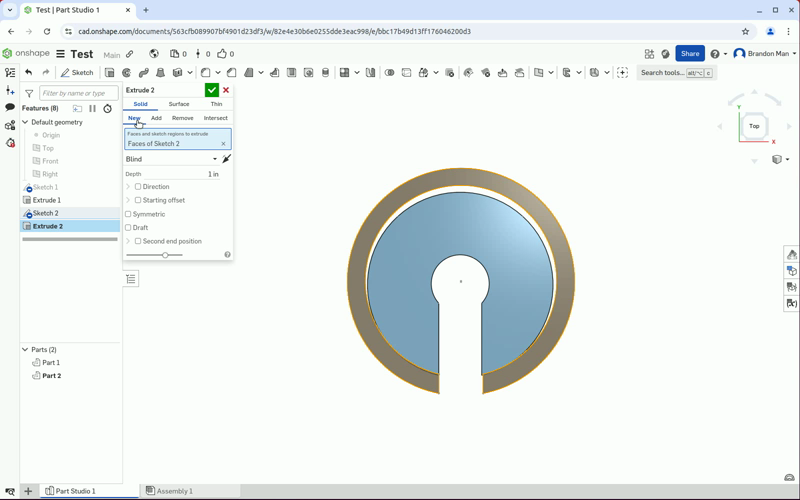
key(tab, 4)
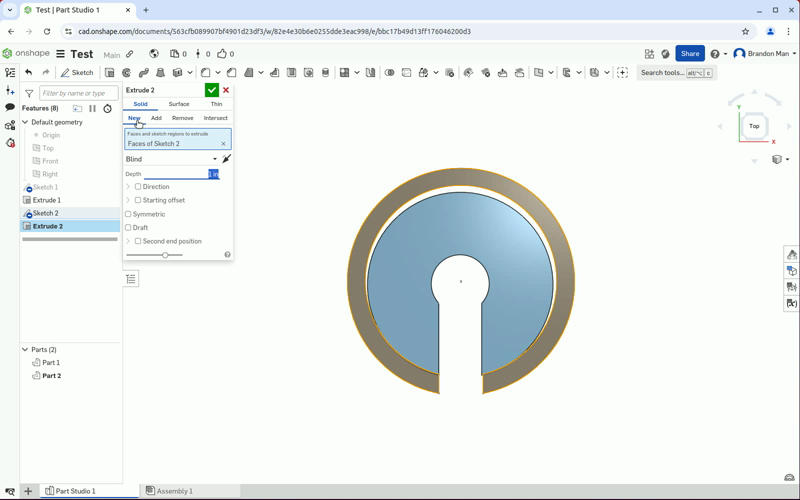
text(1.204)
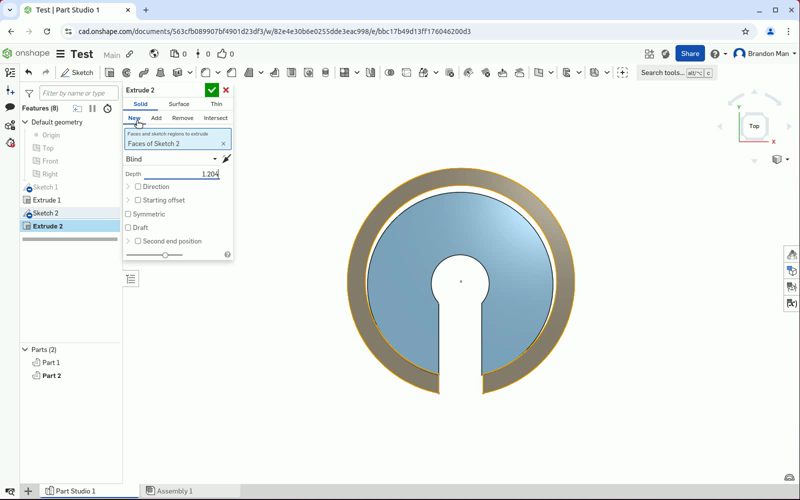
key(enter)
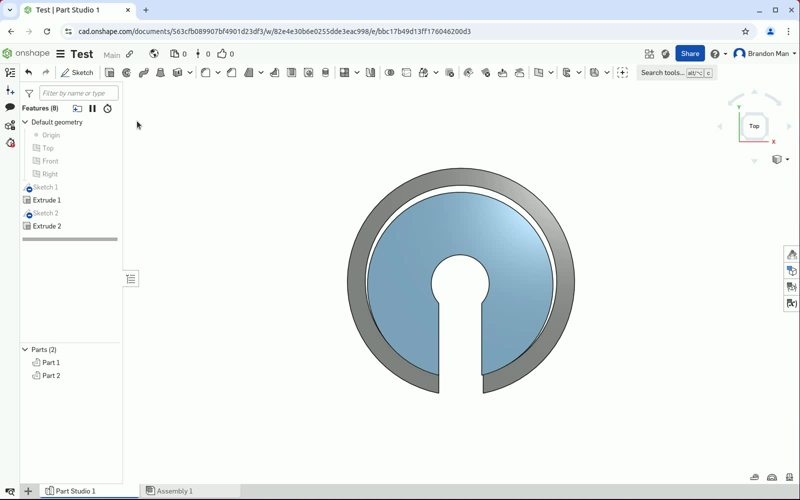
key(shift+h)
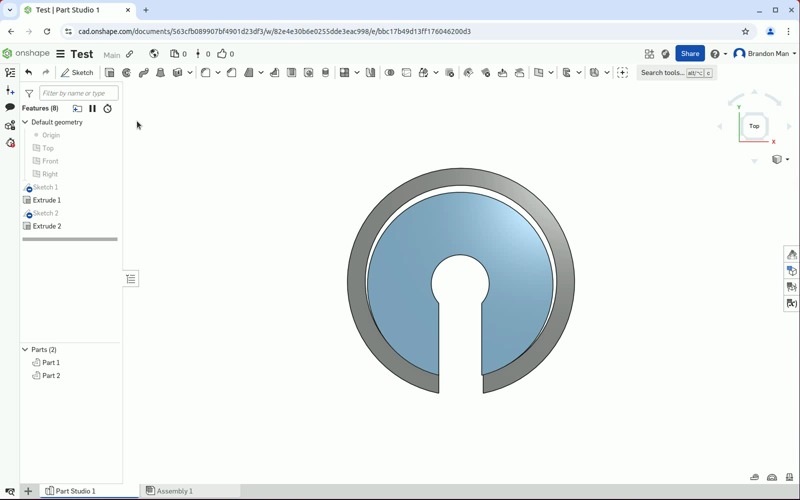
key(shift+h)
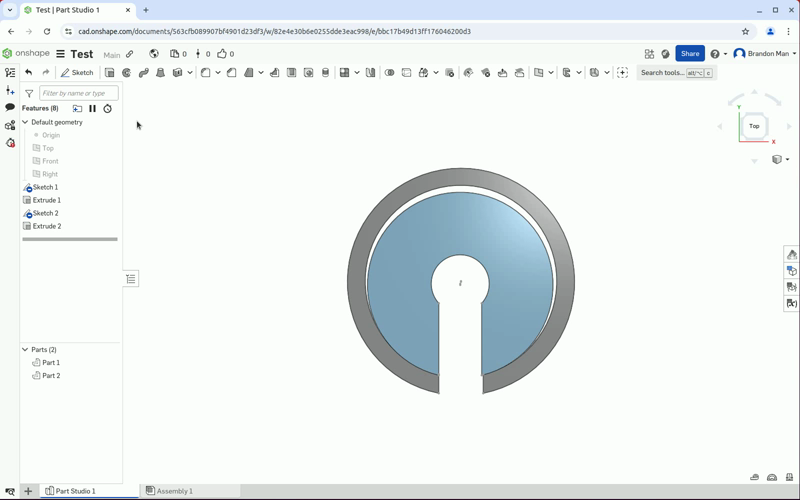
key(shift+7)
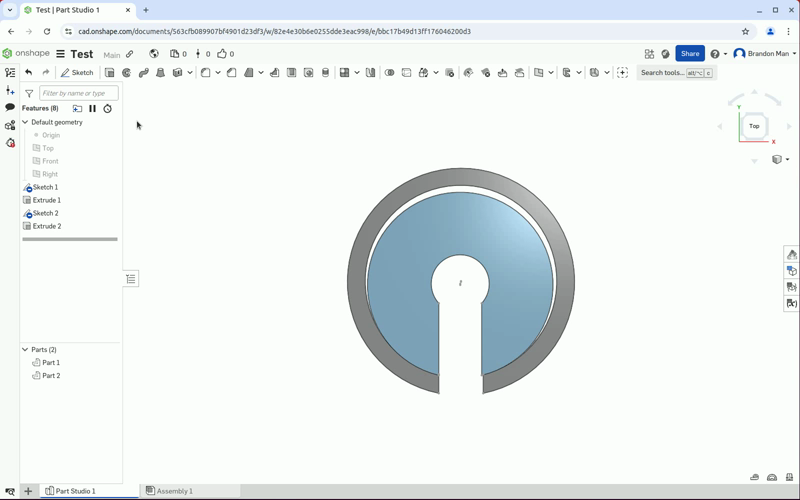
key(up, 3)
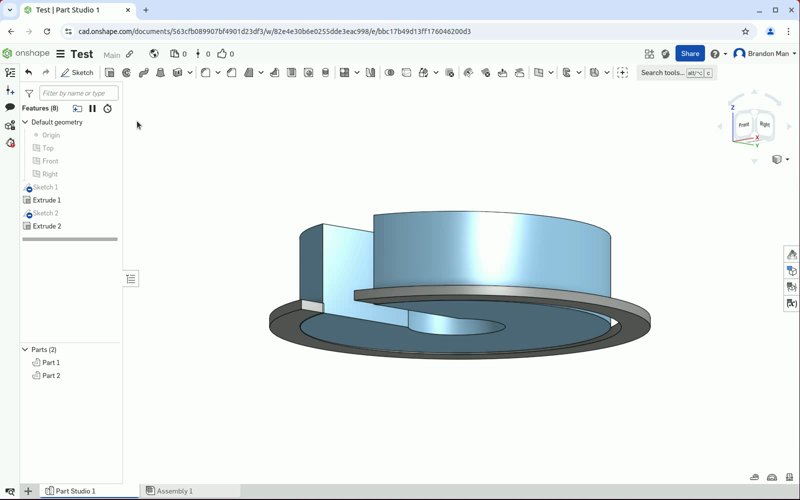
key(left, 3)
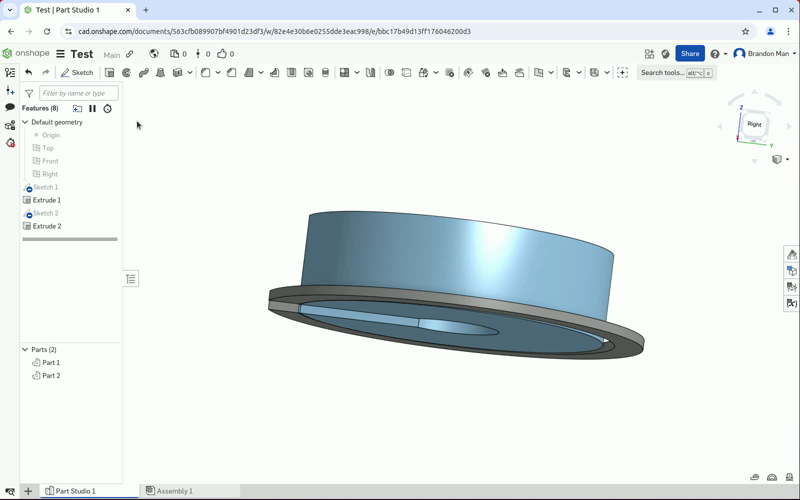
key(right, 3)
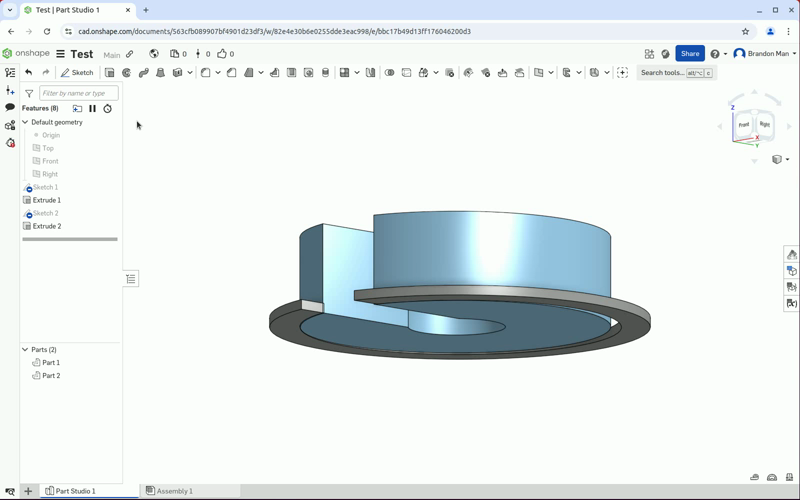
key(down, 3)
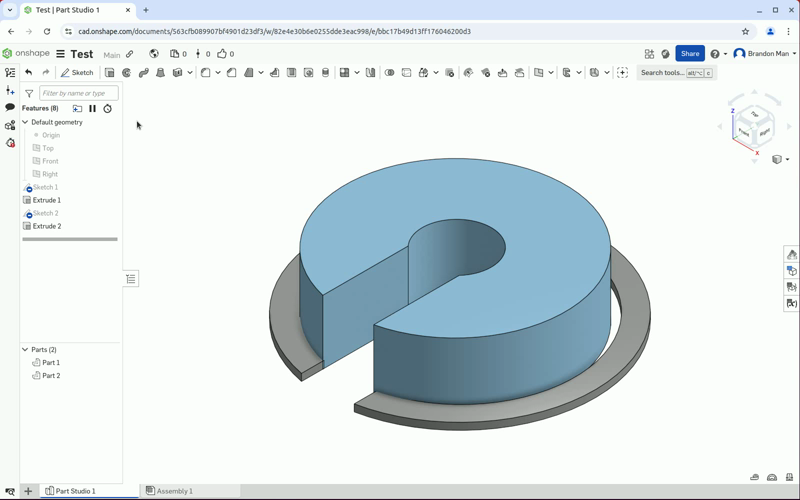
mouse_move(73, 189)
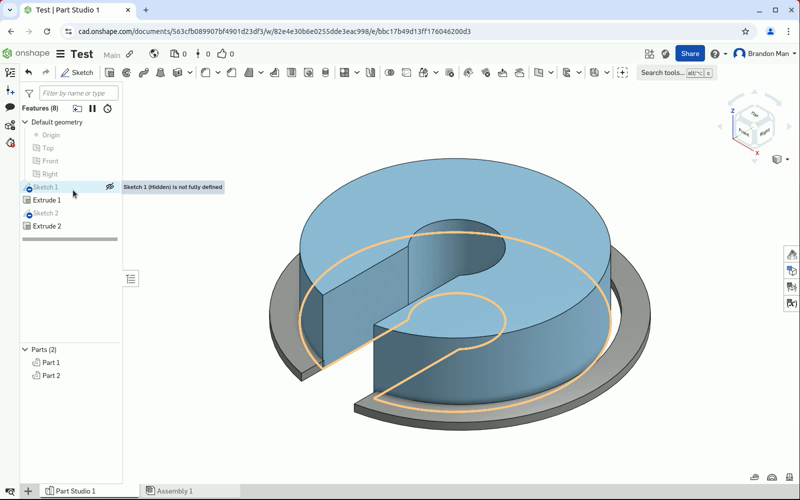
click(73, 189)